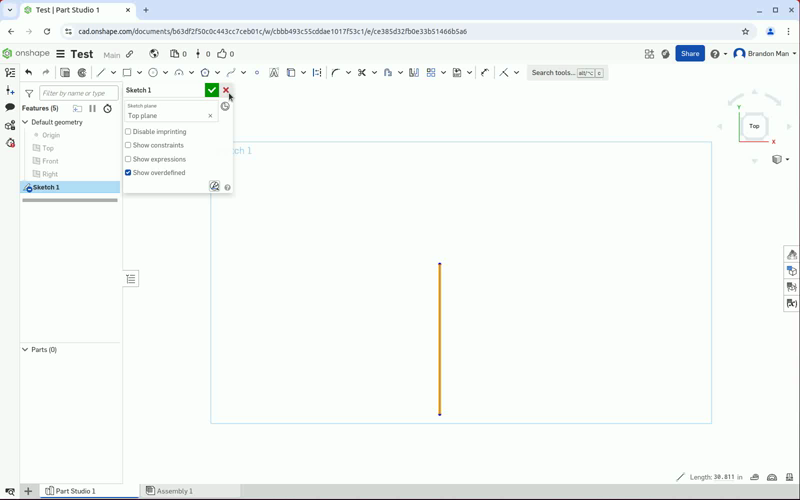
key(shift+h)
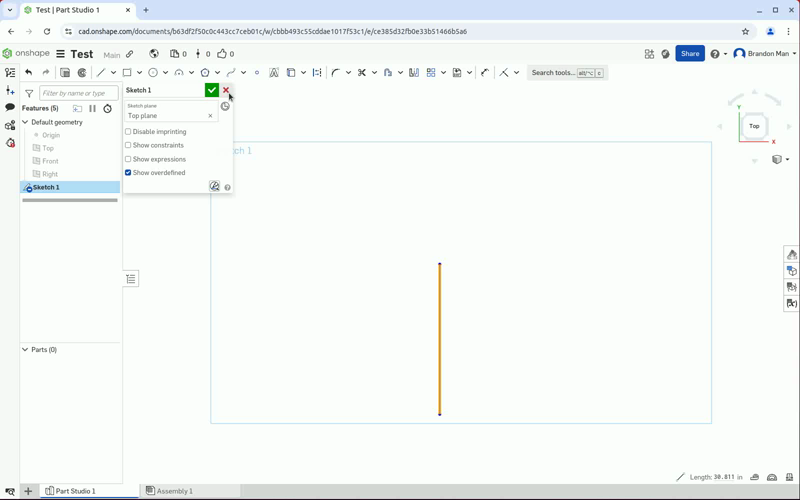
key(shift+s)
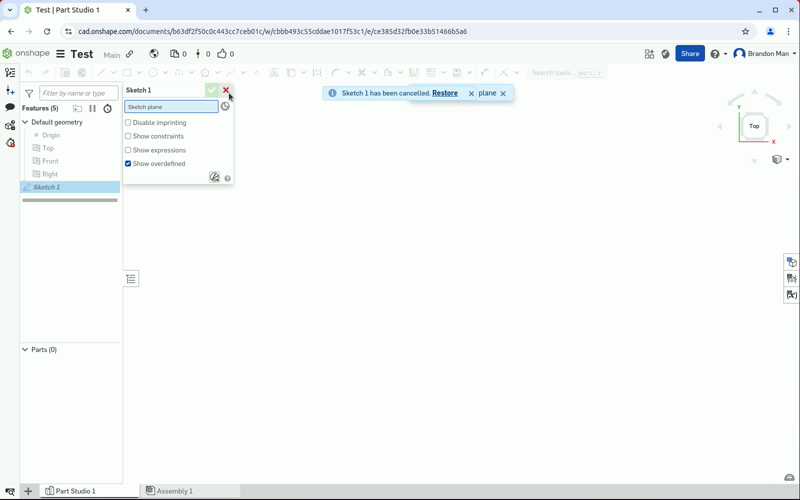
mouse_move(73, 150)
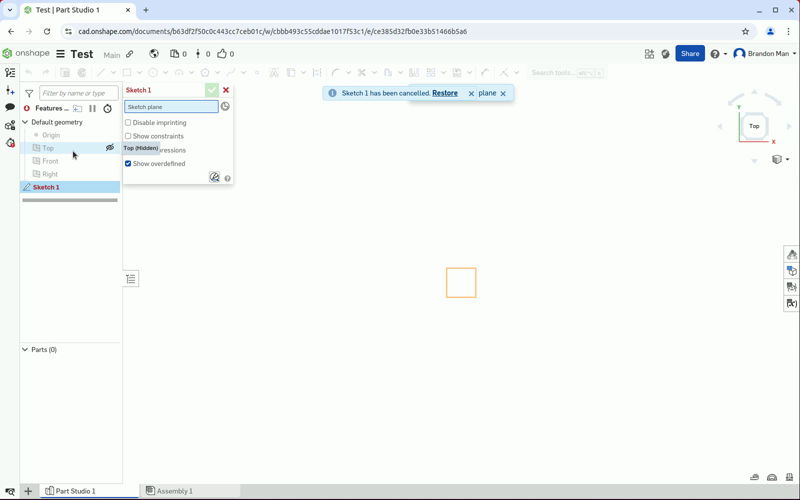
click(73, 150)
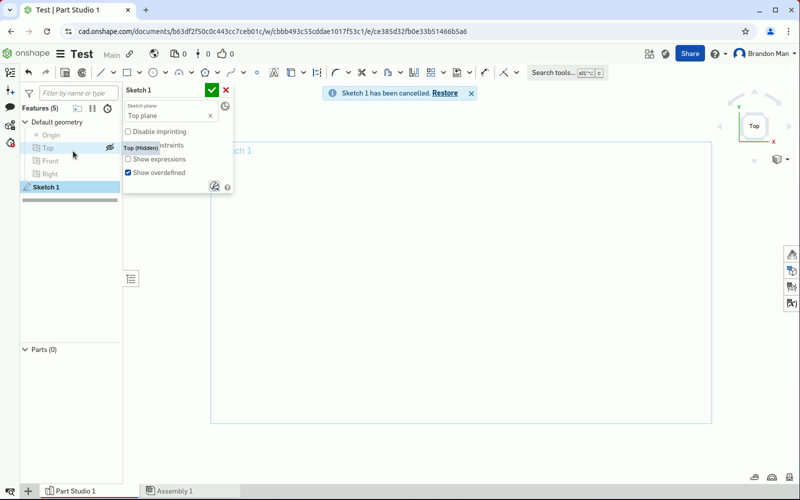
mouse_move(73, 352)
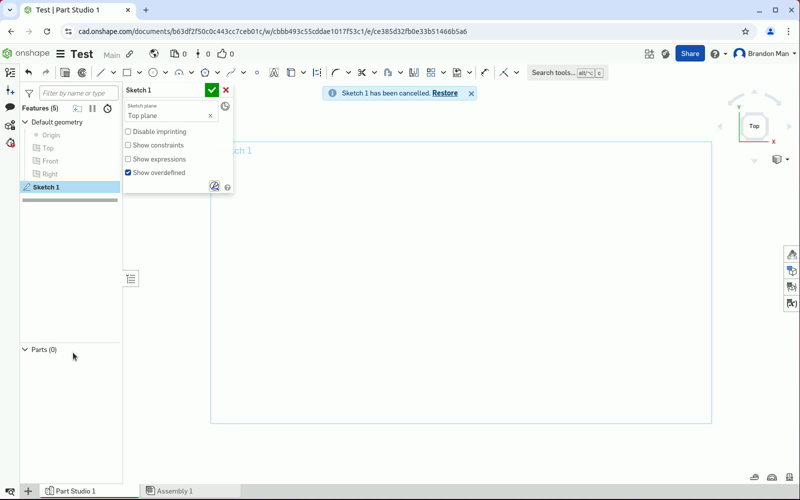
key(y)
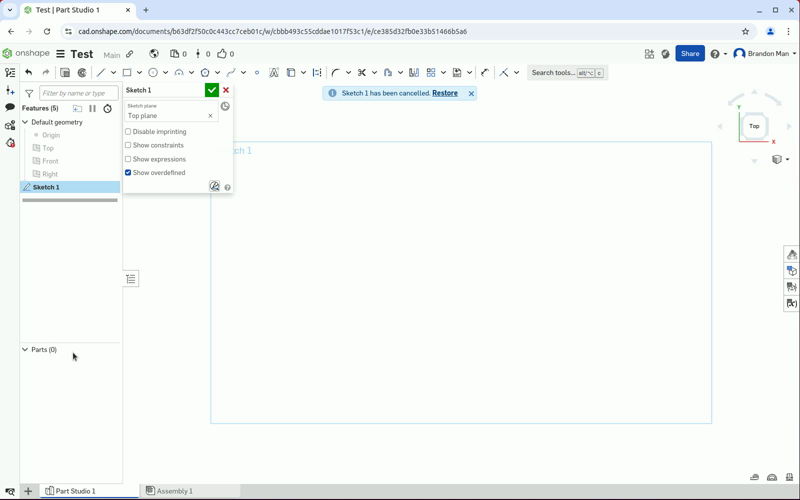
key(l)
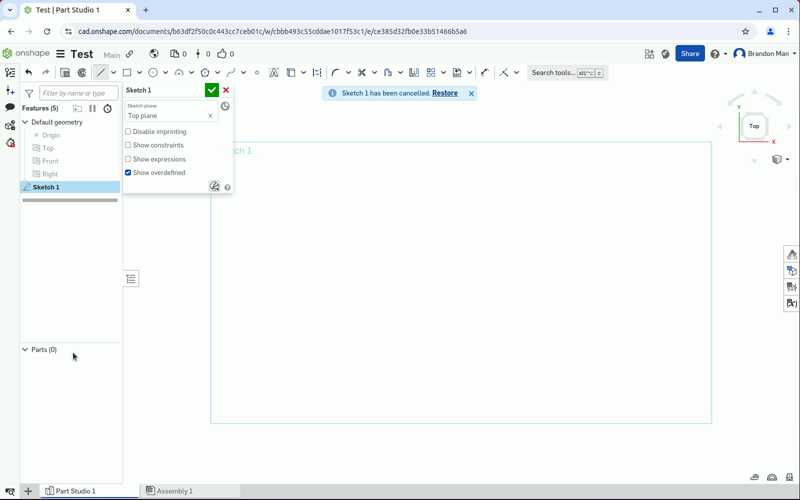
key_down(shift)
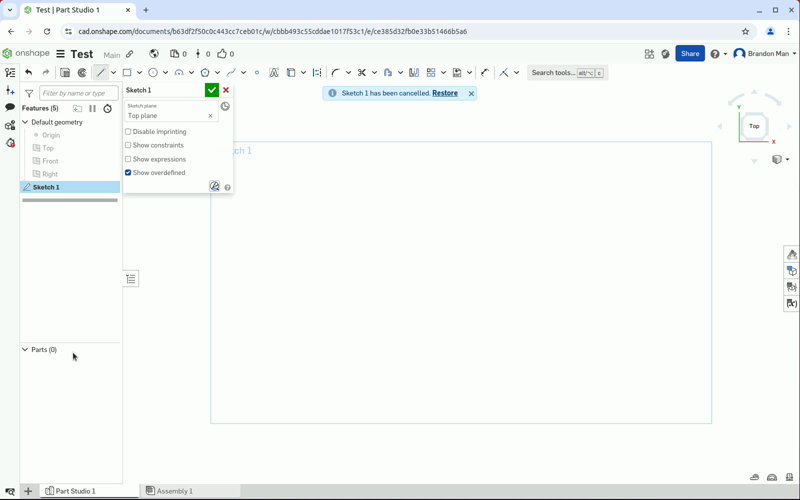
mouse_move(348, 322)
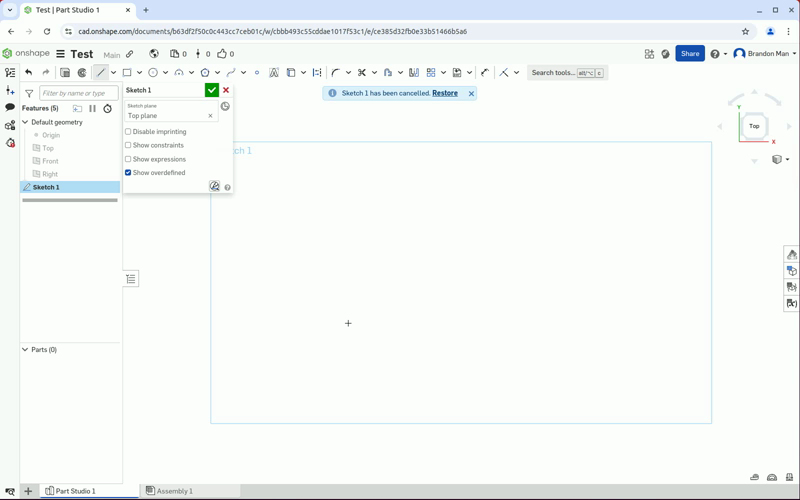
click(348, 322)
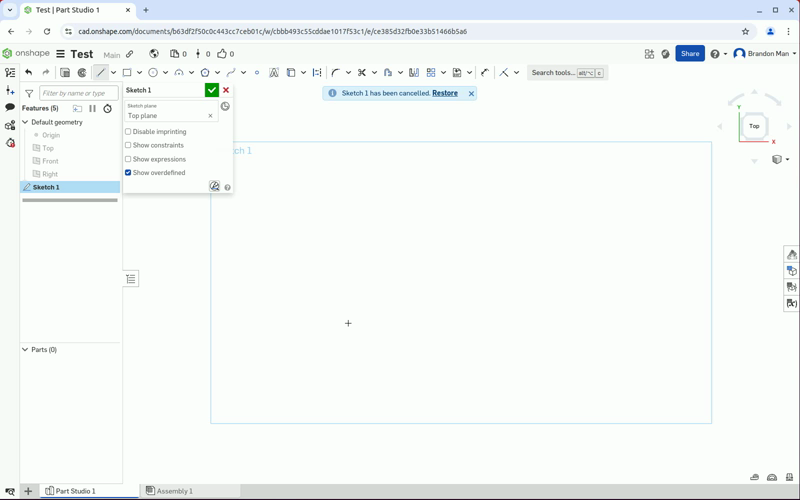
key_up(shift)
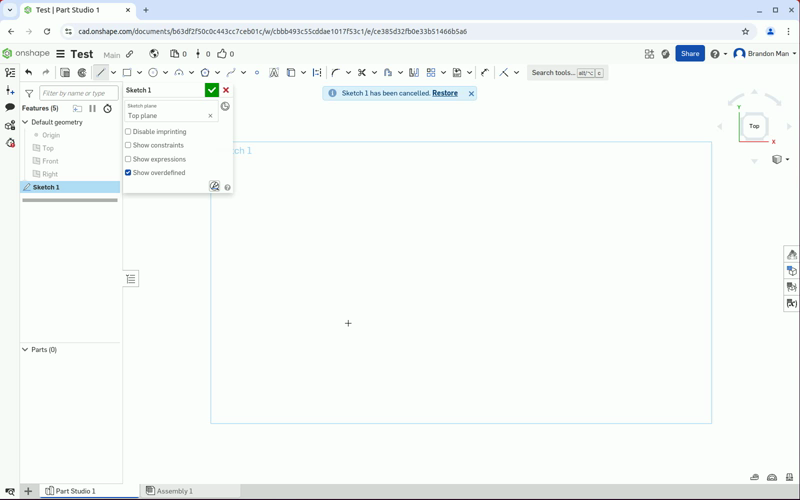
key_down(shift)
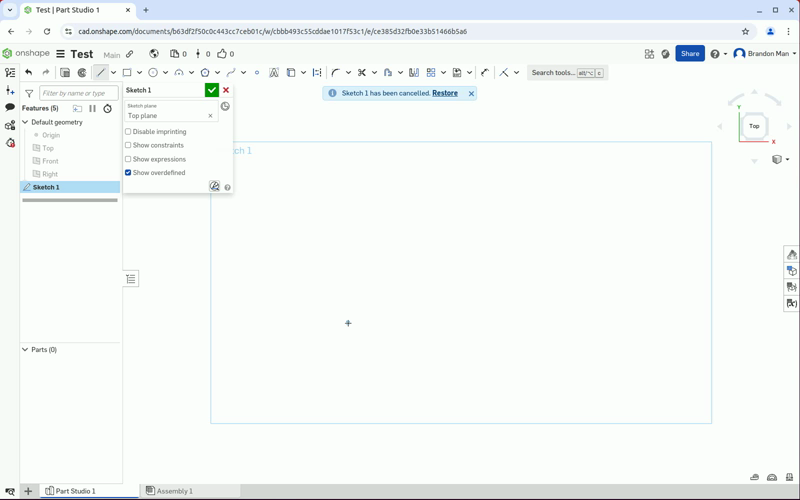
mouse_move(572, 322)
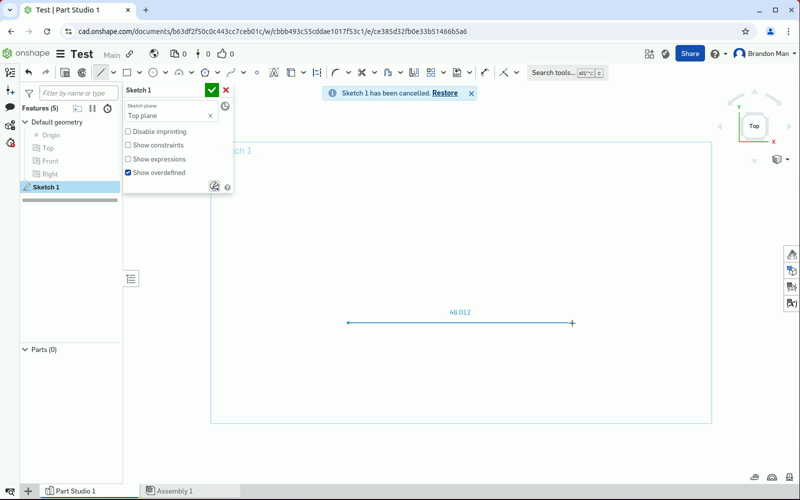
click(572, 322)
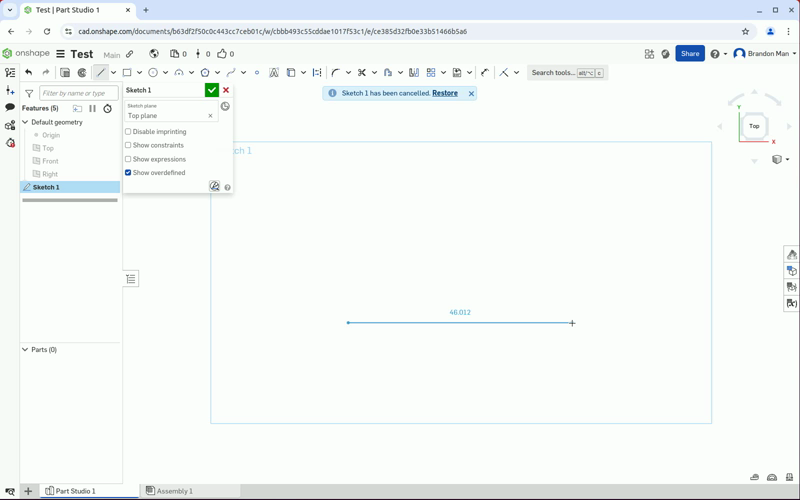
key_up(shift)
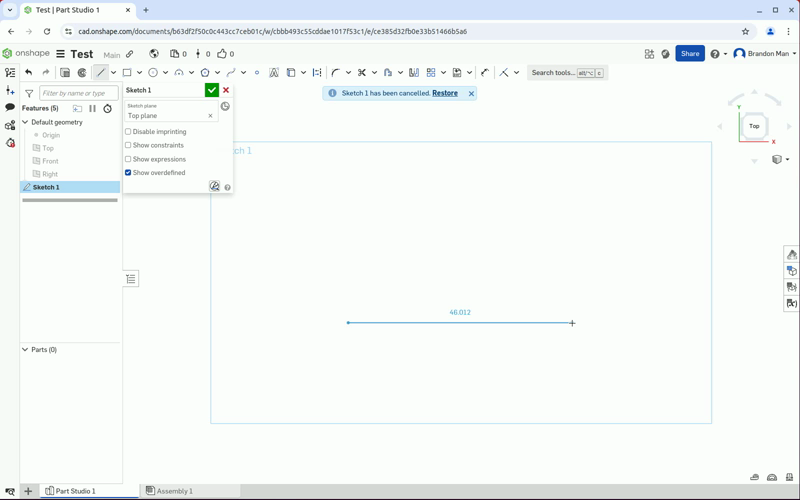
key_down(shift)
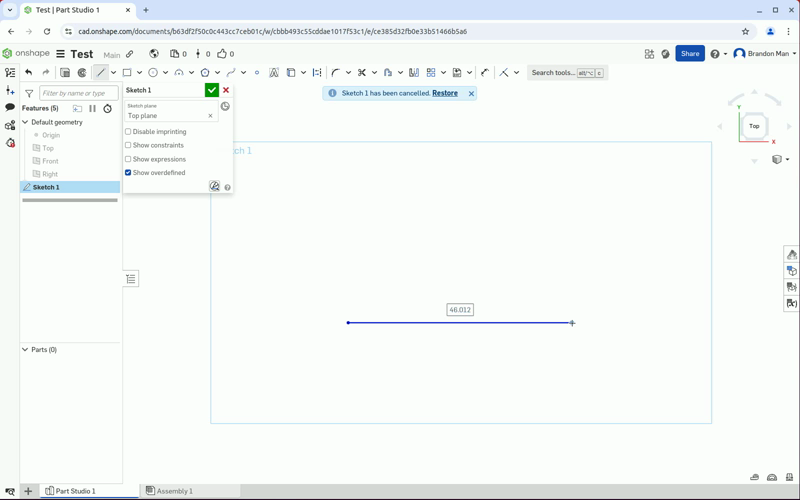
mouse_move(572, 242)
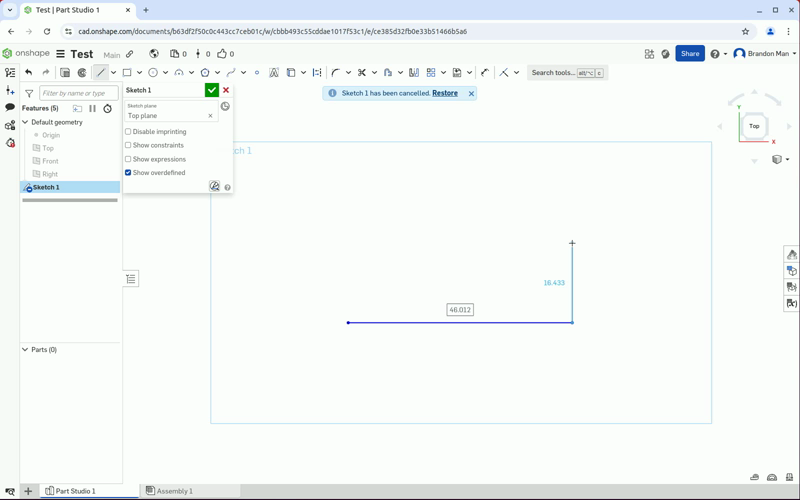
click(572, 242)
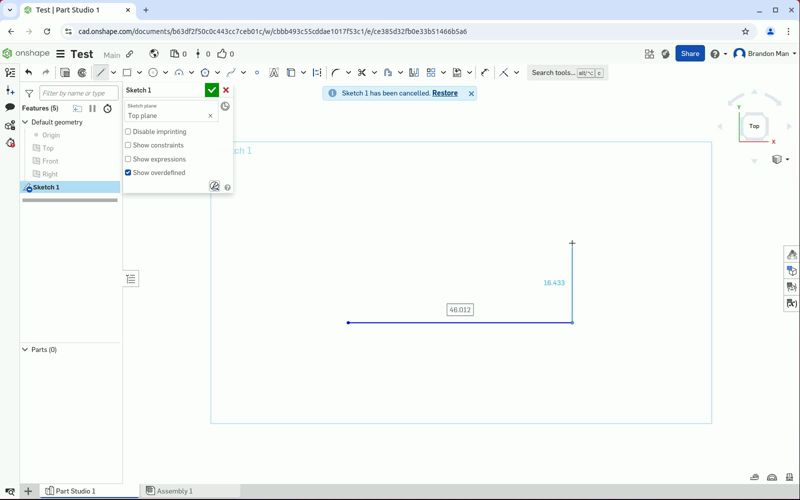
key_up(shift)
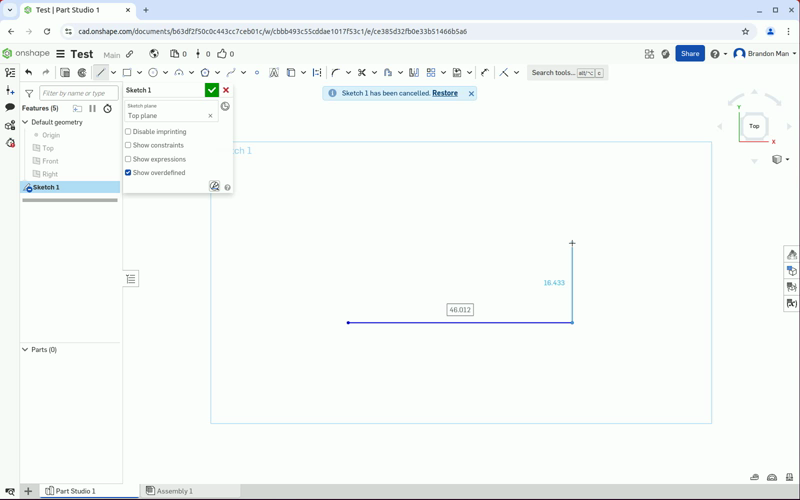
key_down(shift)
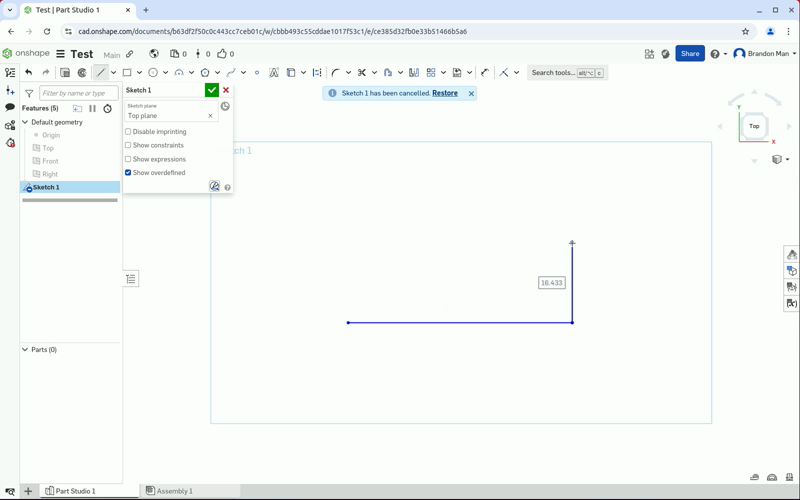
mouse_move(348, 242)
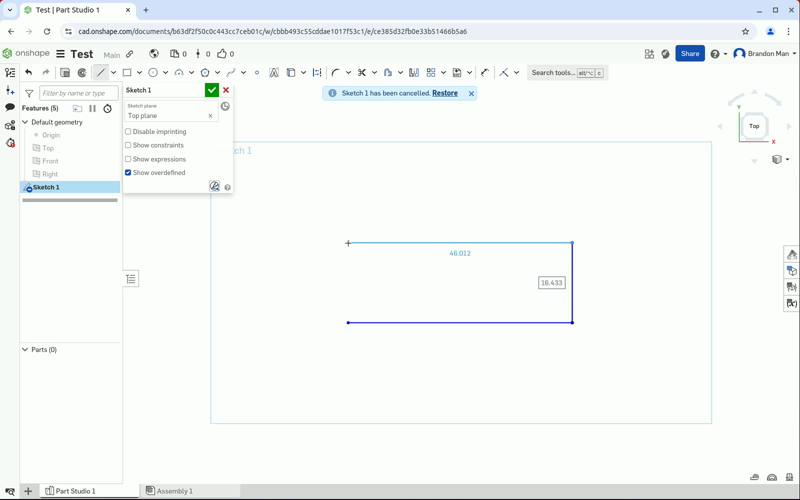
click(348, 242)
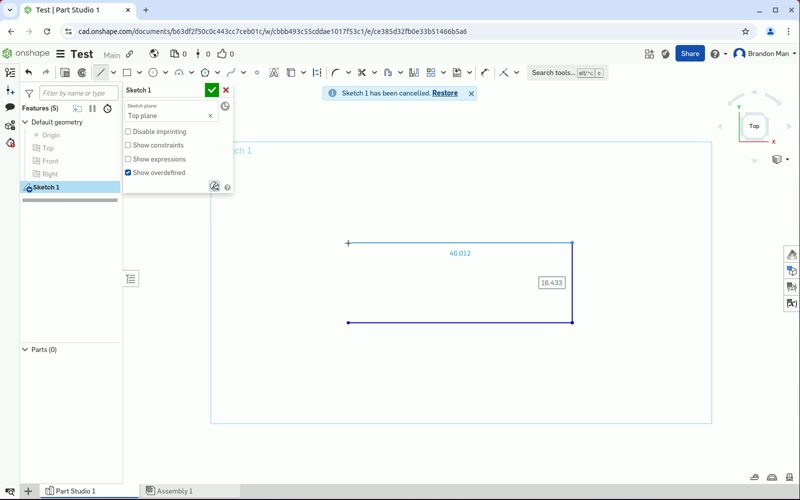
key_up(shift)
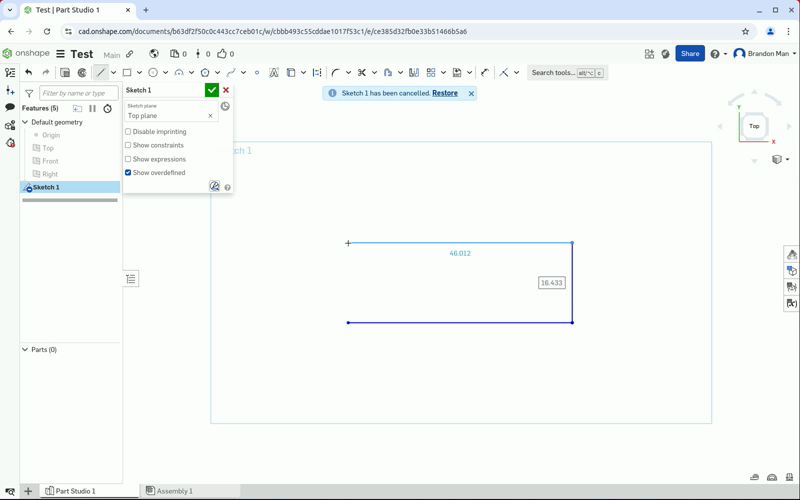
key_down(shift)
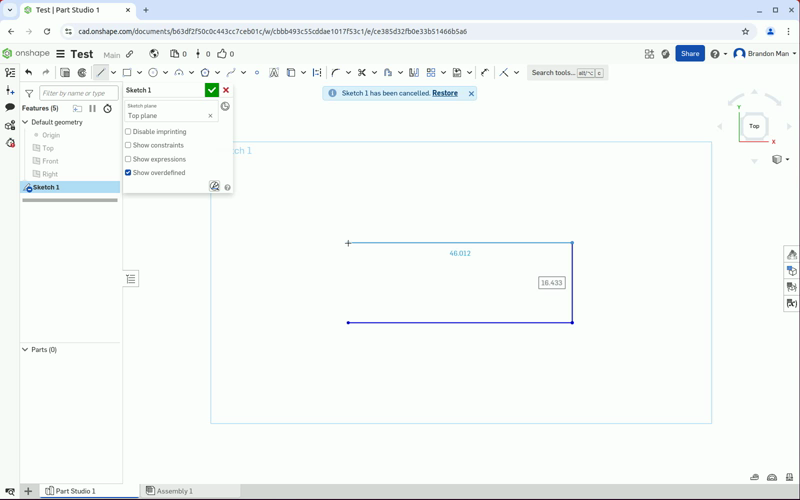
mouse_move(348, 322)
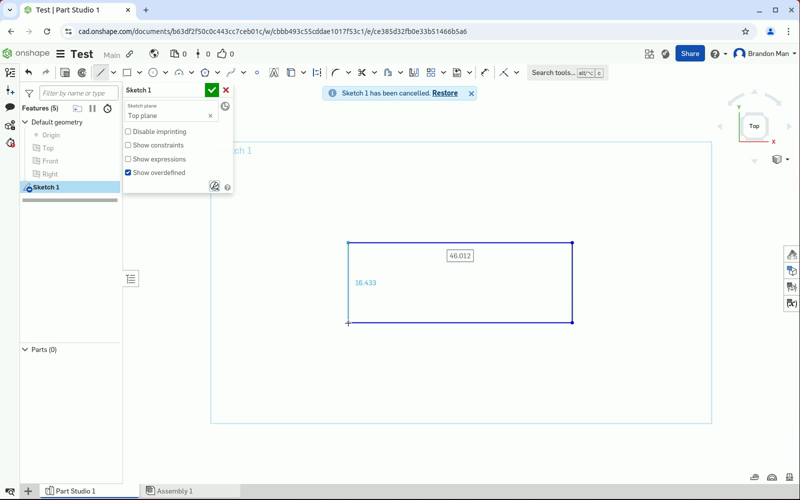
key_up(shift)
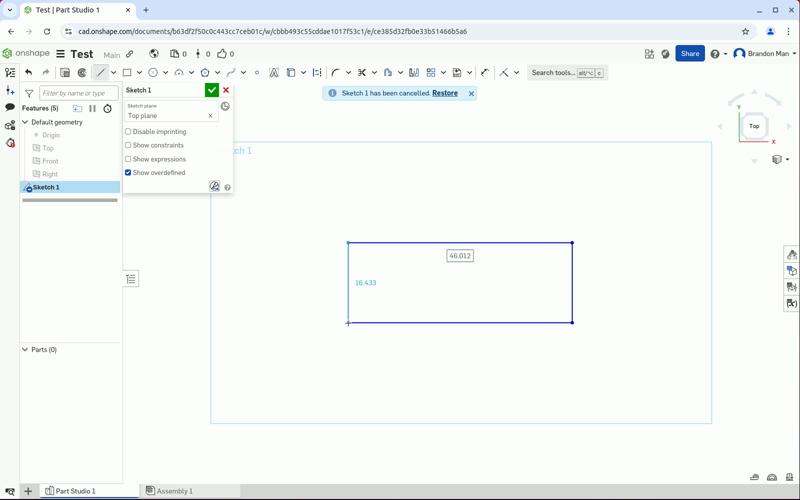
click(348, 322)
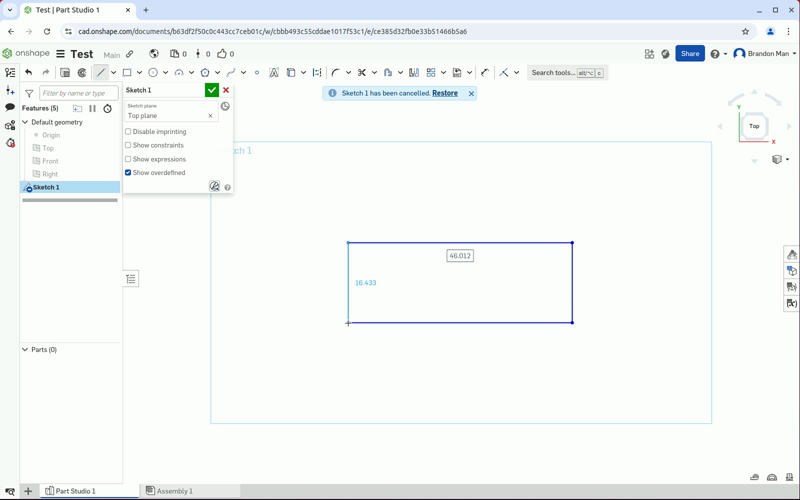
key(esc)
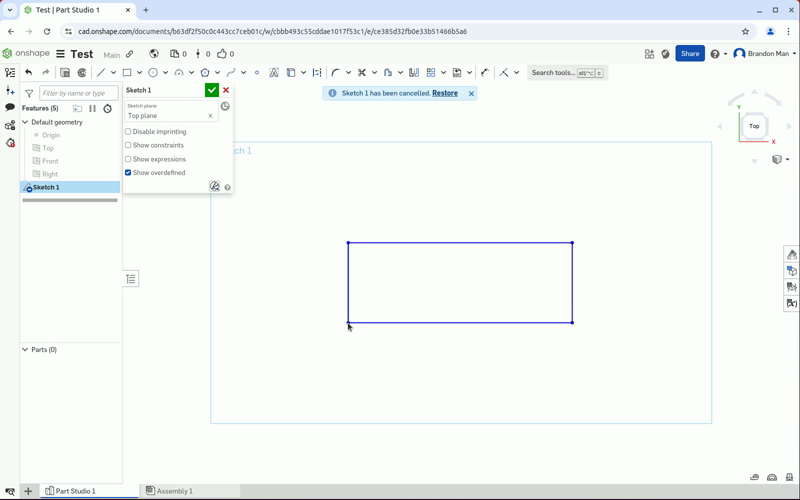
mouse_move(449, 310)
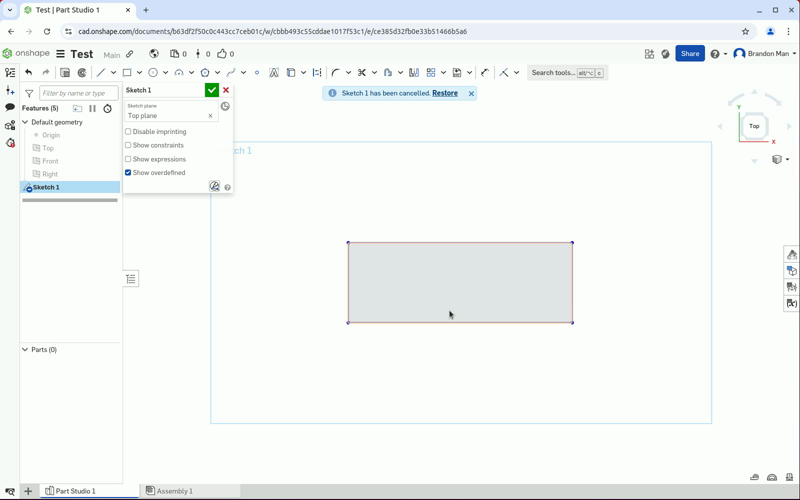
click(449, 310)
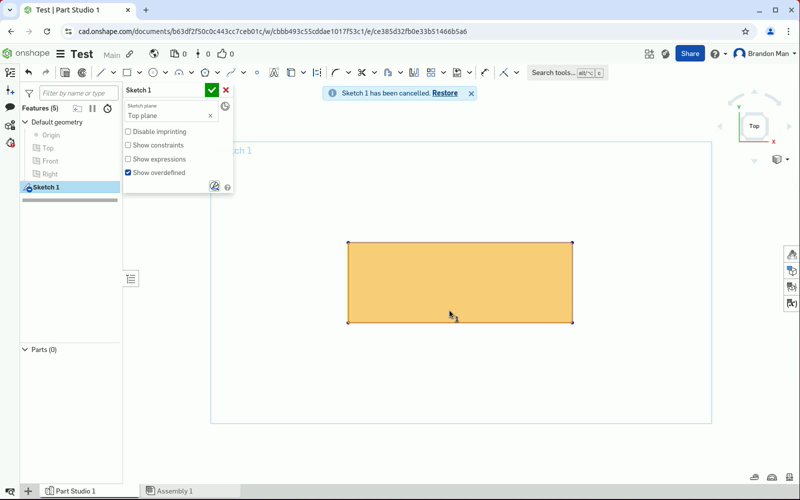
mouse_move(73, 352)
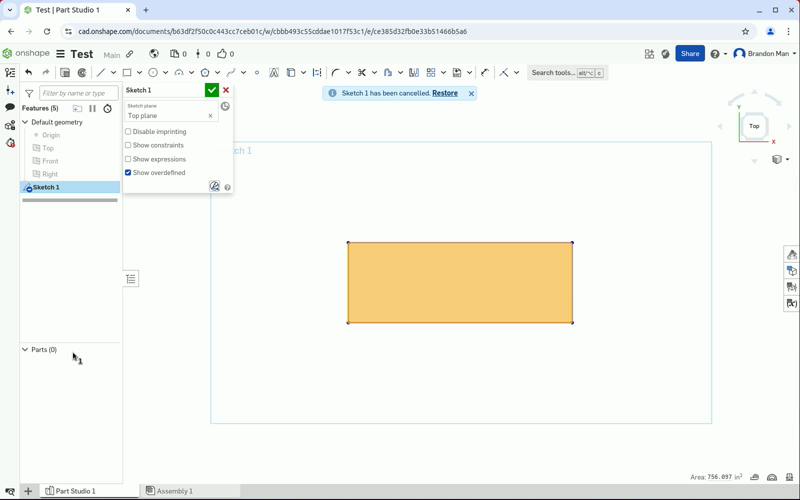
key(shift+y)
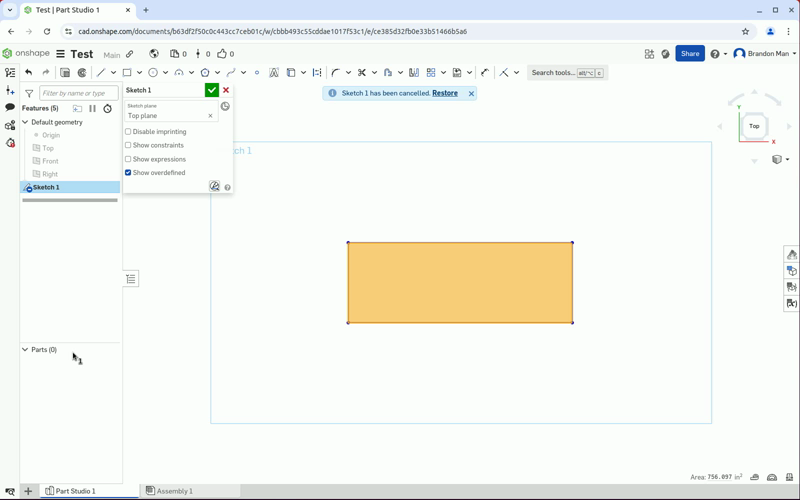
key(shift+e)
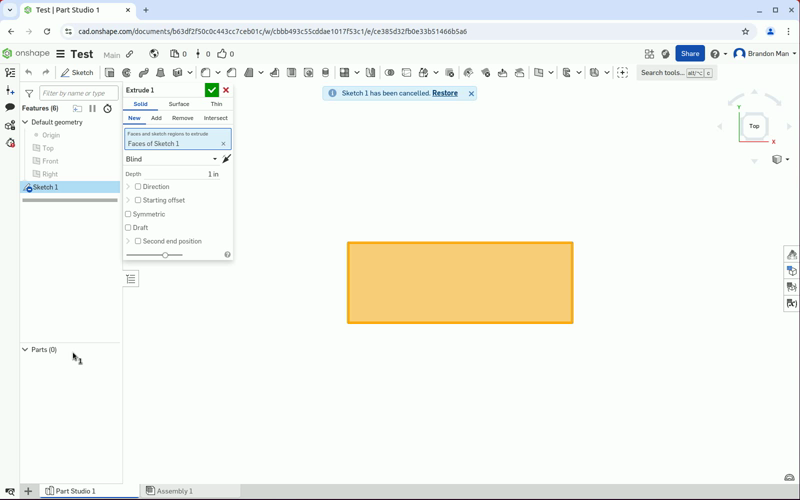
mouse_move(143, 106)
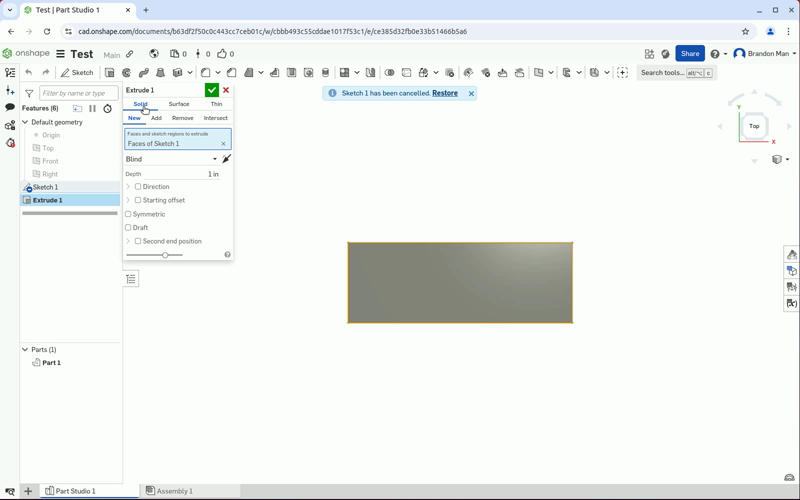
click(143, 106)
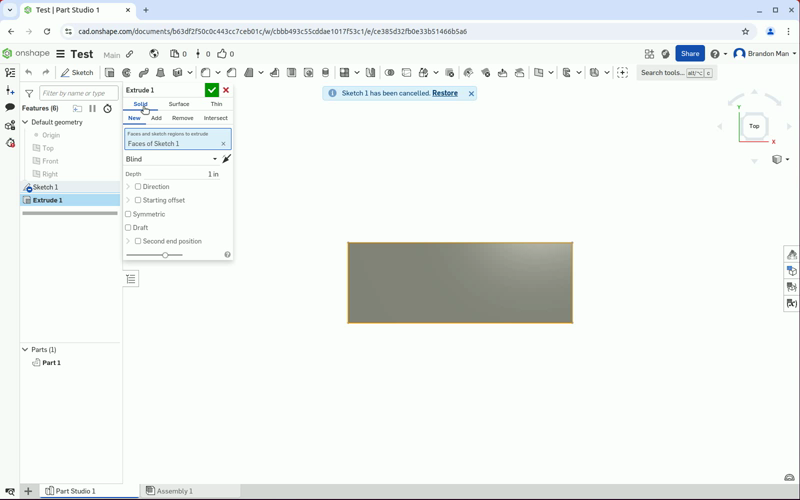
mouse_move(137, 120)
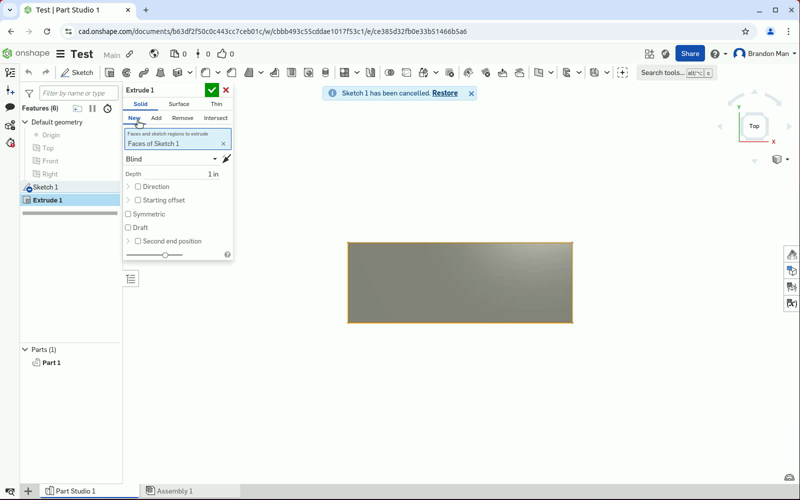
click(137, 120)
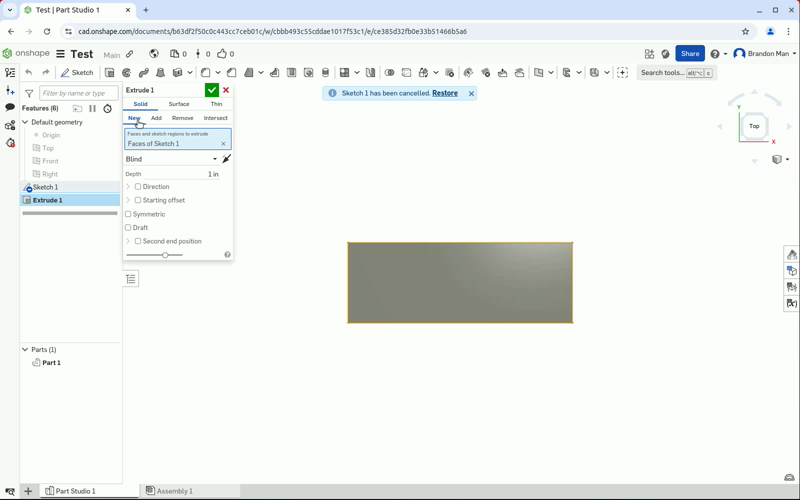
key(tab, 4)
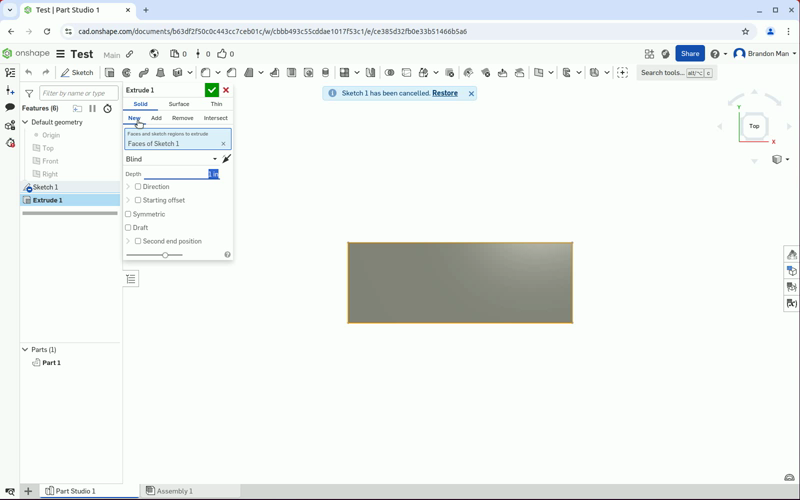
text(-6.74)
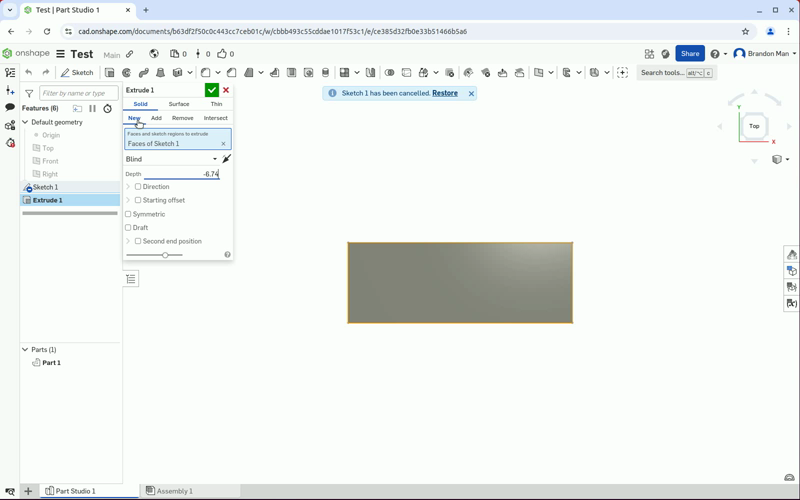
key(enter)
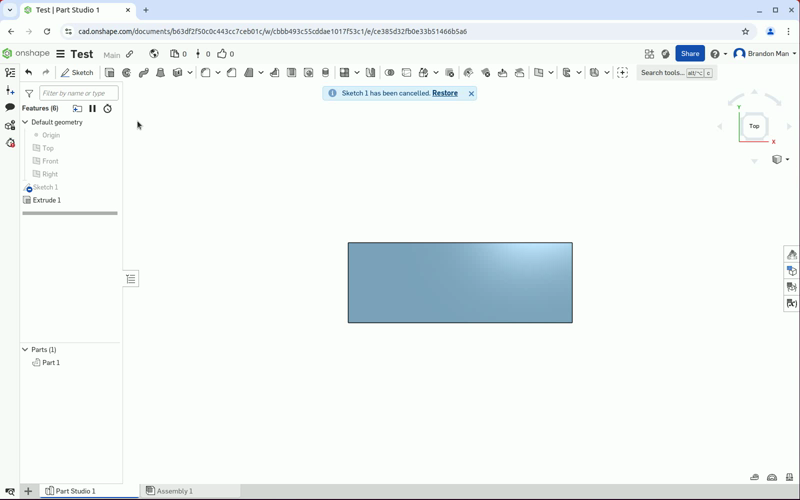
key(shift+h)
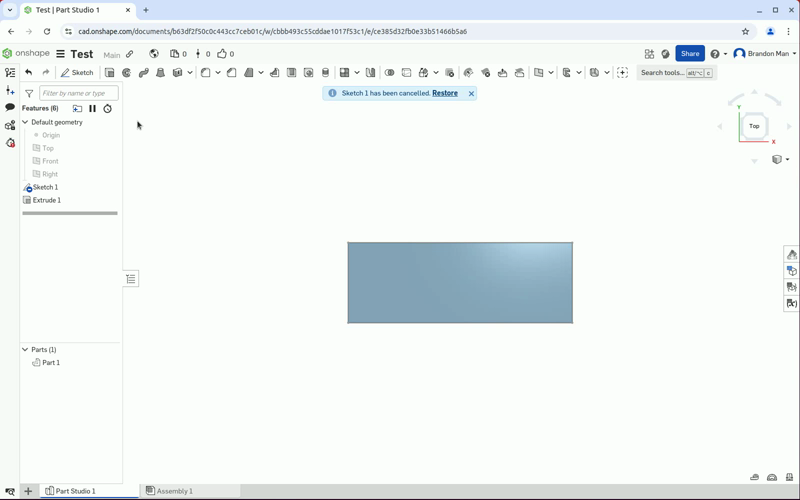
key(shift+h)
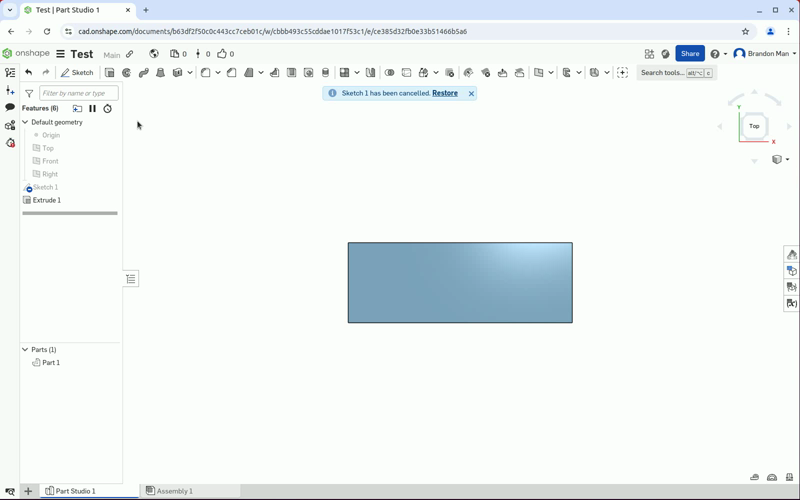
mouse_move(73, 189)
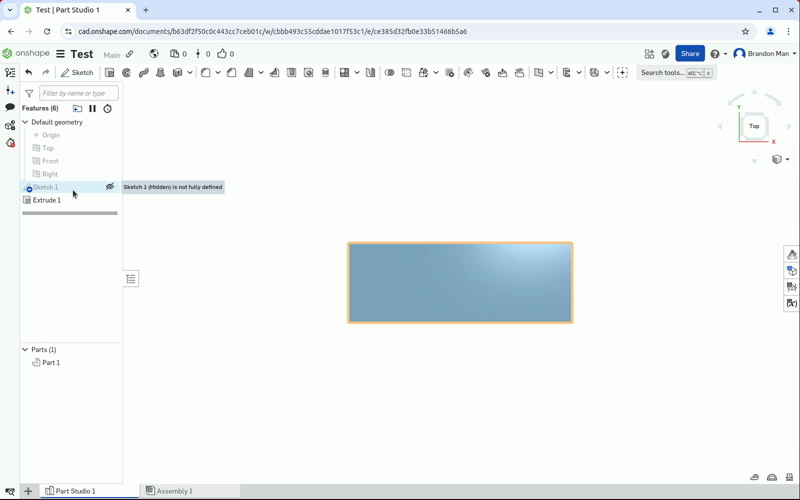
click(73, 189)
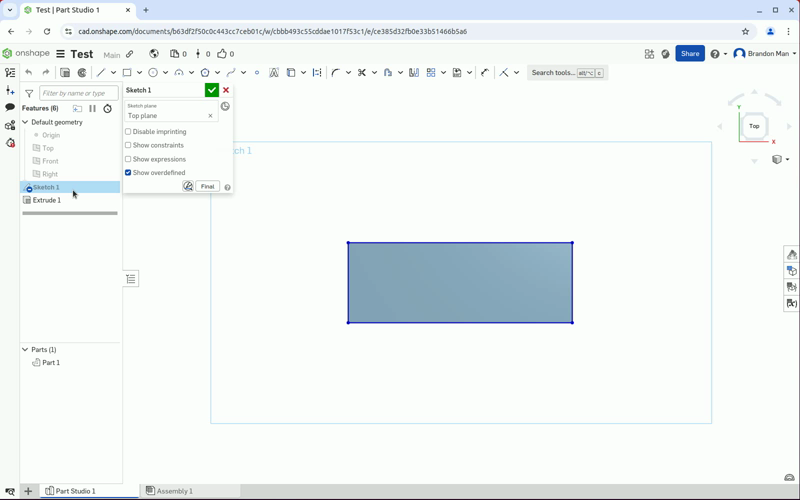
mouse_move(229, 92)
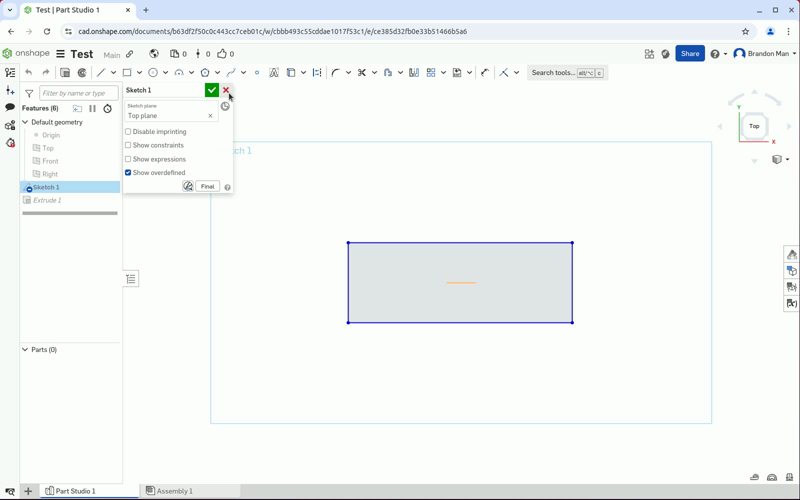
click(229, 92)
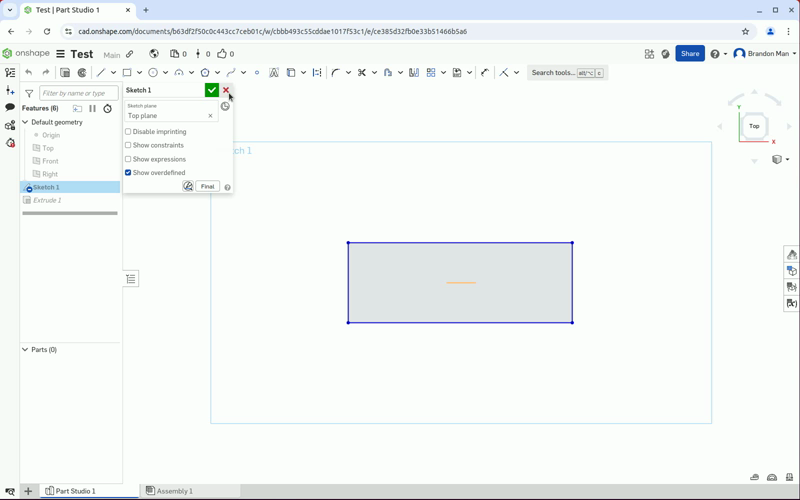
key(shift+s)
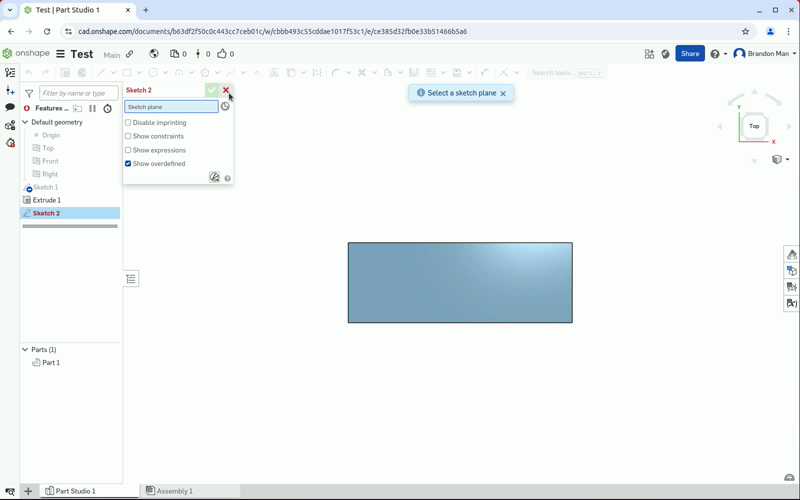
mouse_move(73, 150)
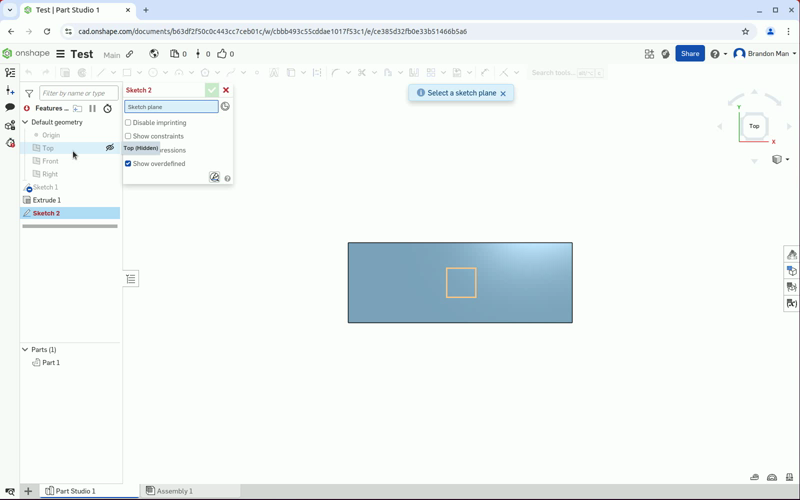
click(73, 150)
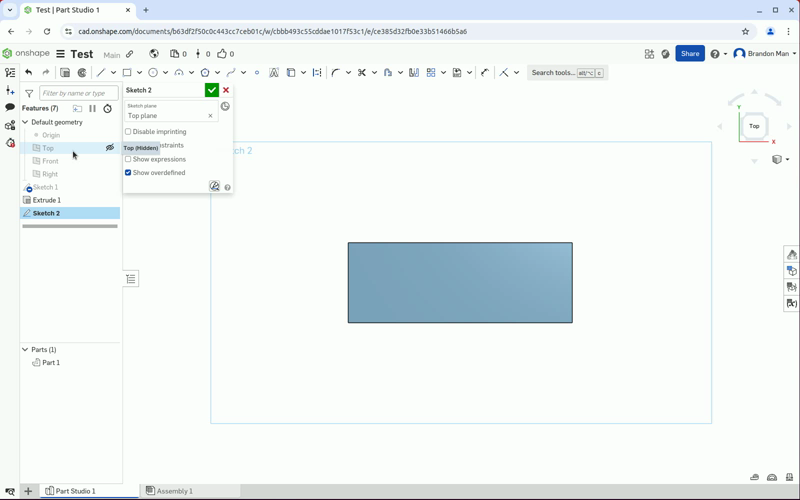
mouse_move(73, 352)
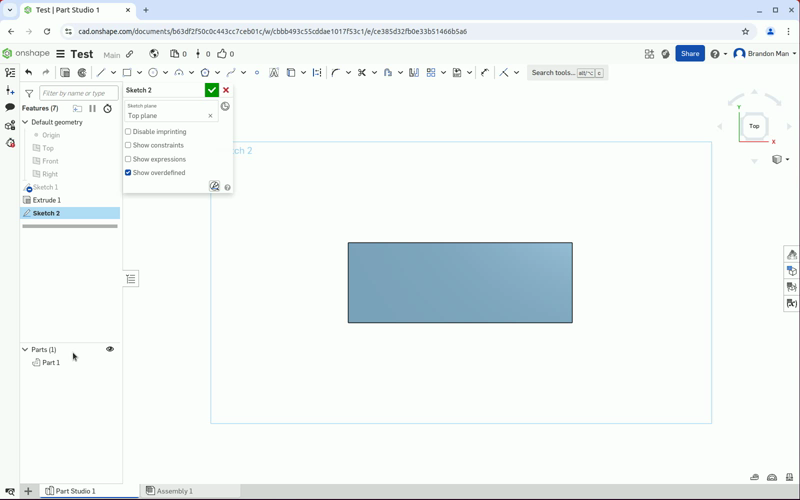
key(y)
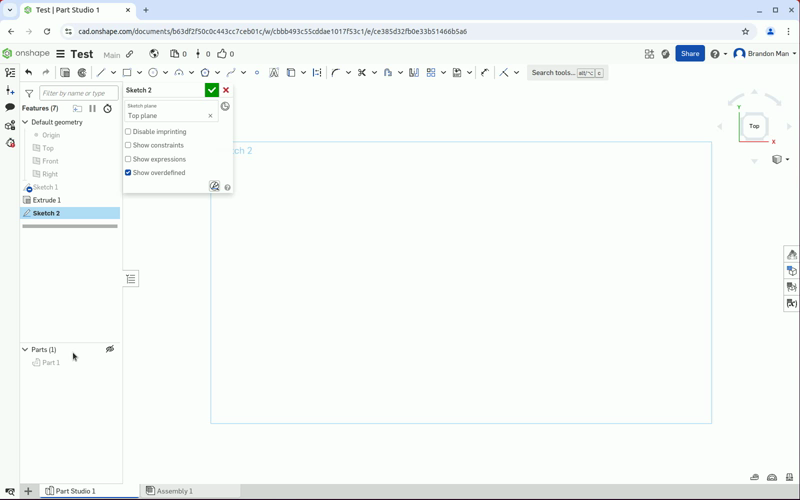
key(l)
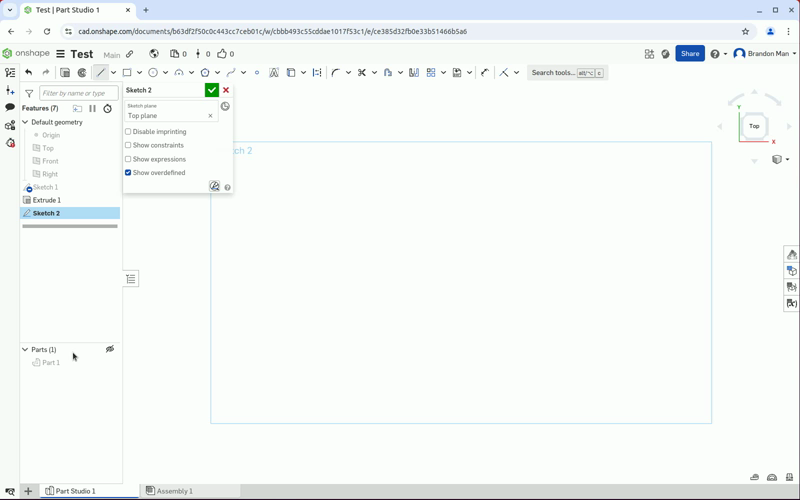
key_down(shift)
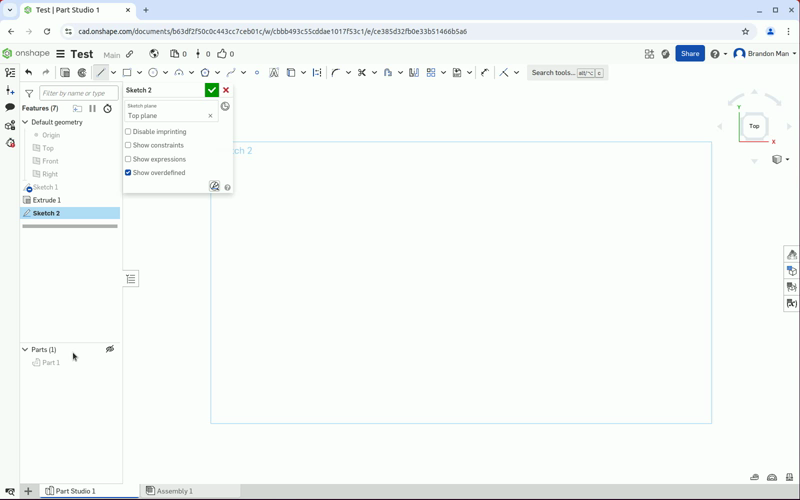
mouse_move(424, 314)
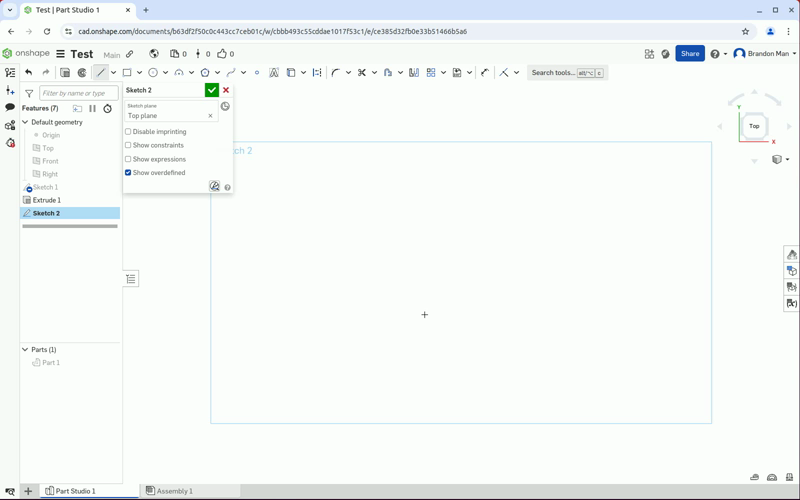
click(424, 314)
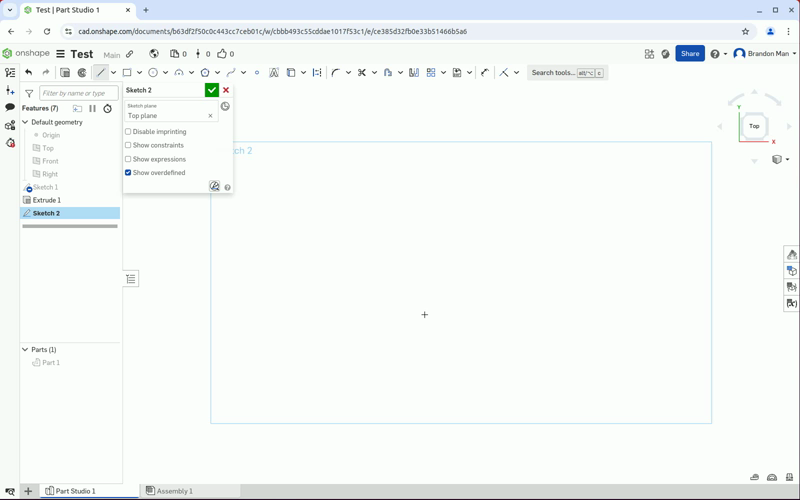
key_up(shift)
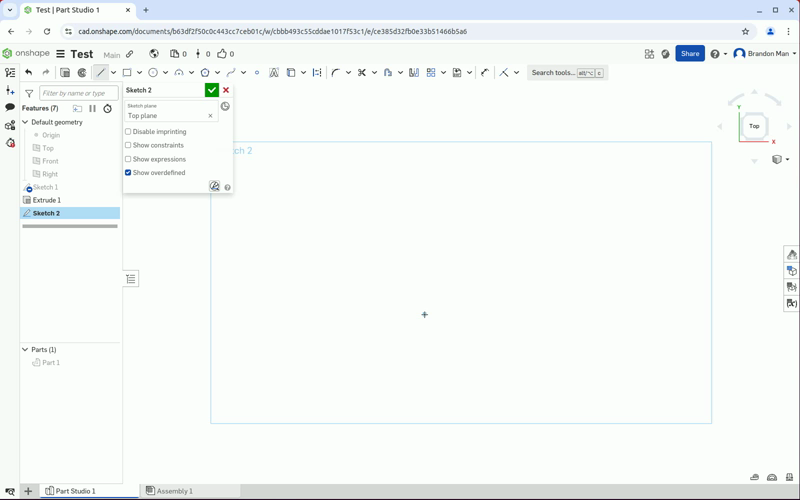
key_down(shift)
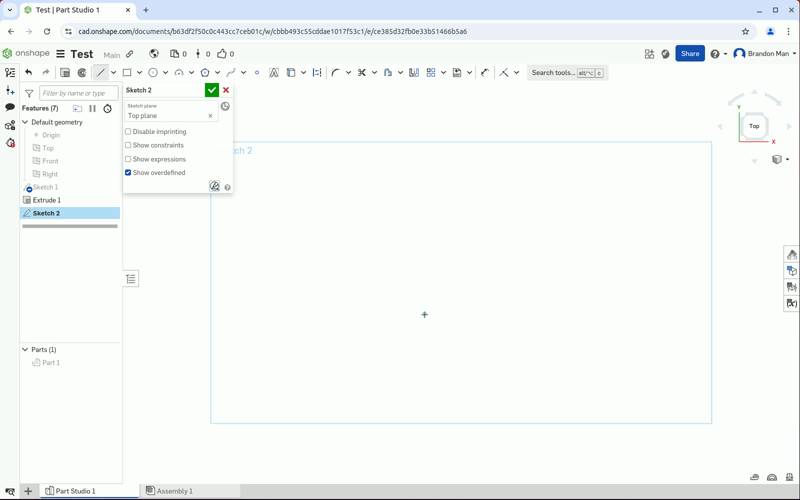
mouse_move(497, 314)
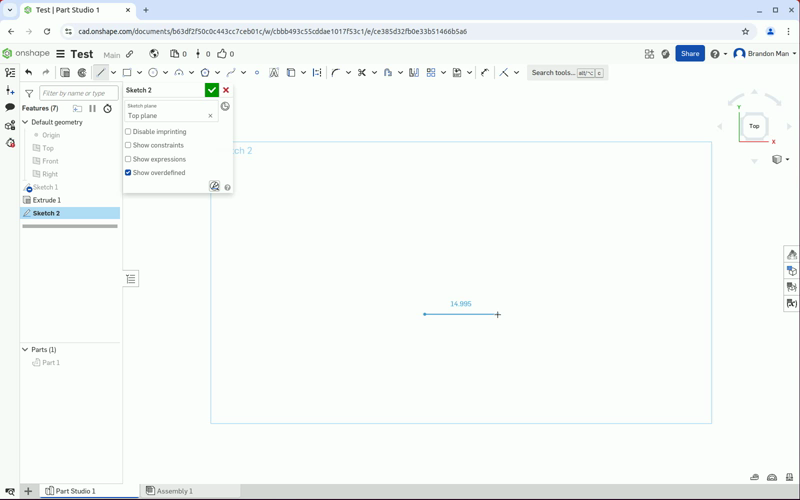
click(497, 314)
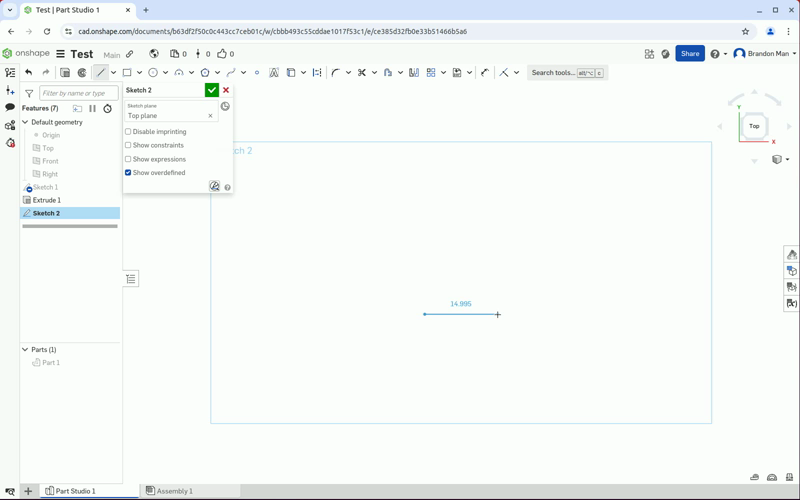
key_up(shift)
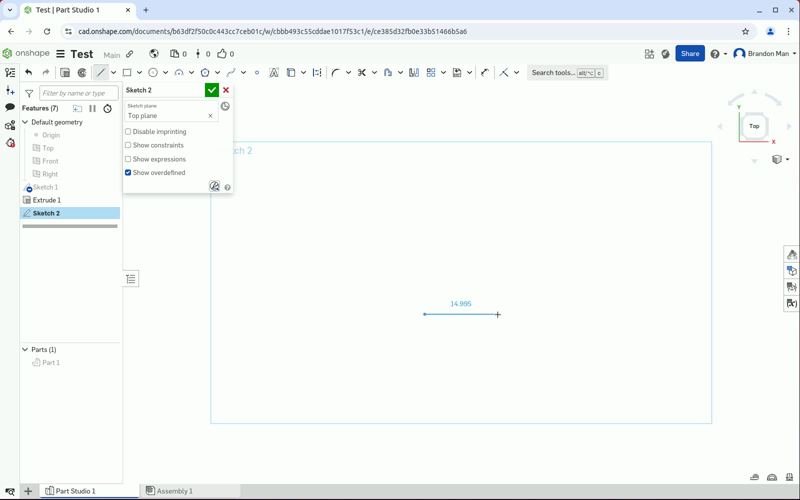
key_down(shift)
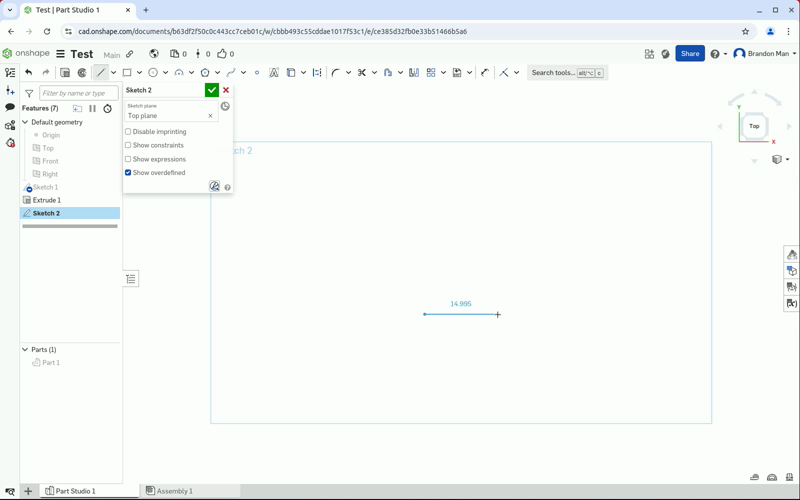
mouse_move(497, 250)
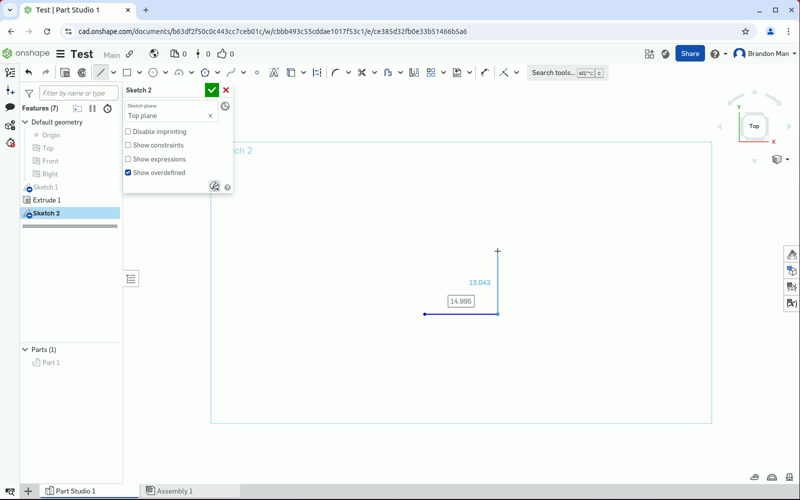
click(497, 250)
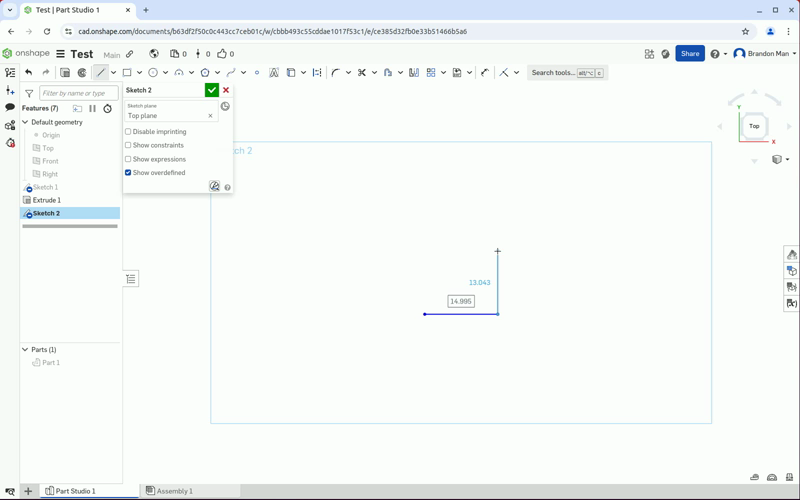
key_up(shift)
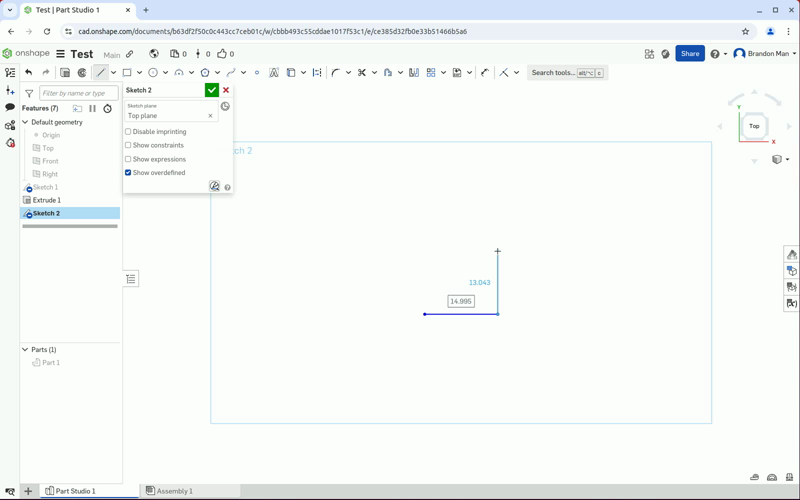
key_down(shift)
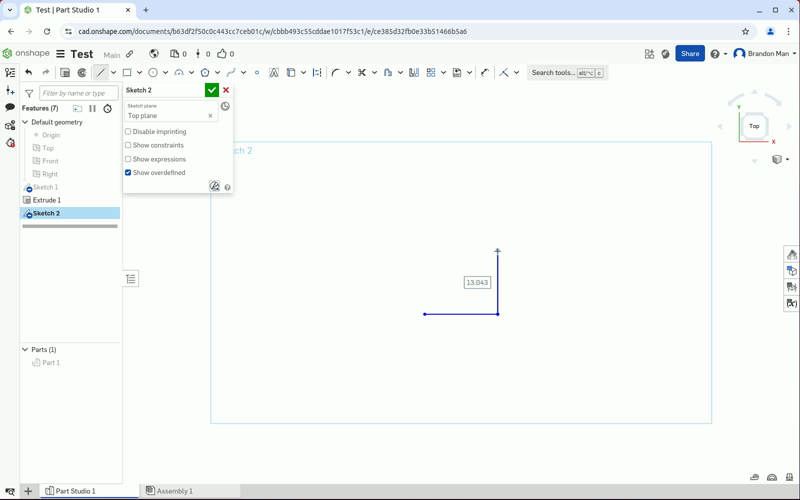
mouse_move(424, 250)
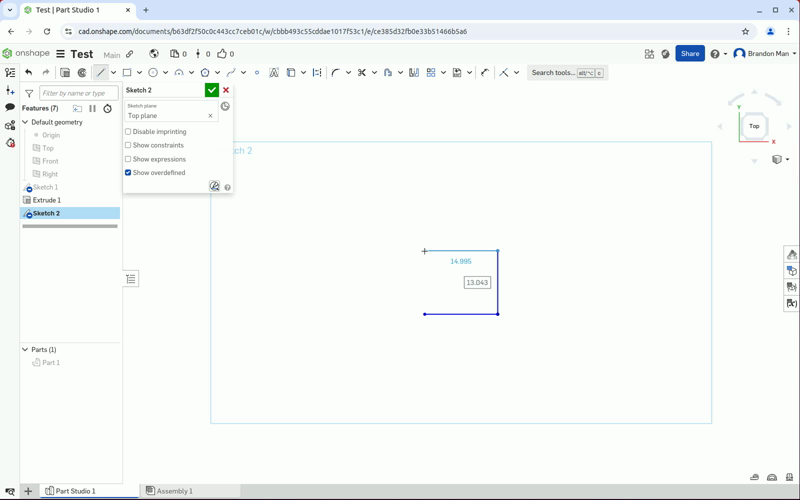
click(424, 250)
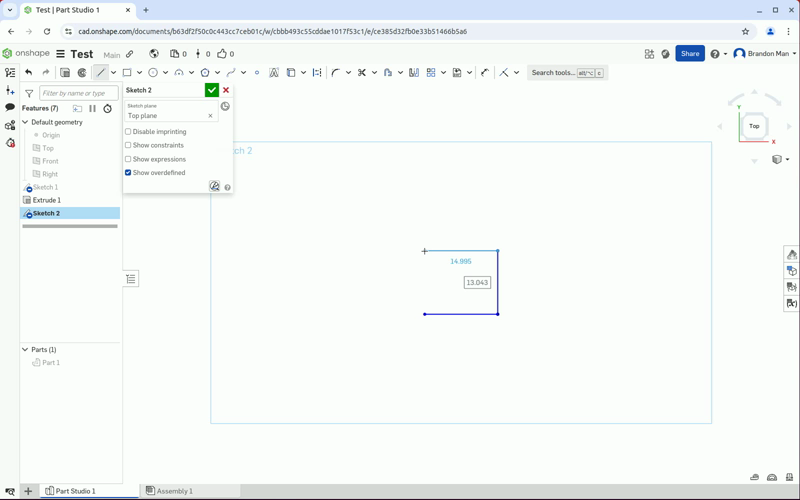
key_up(shift)
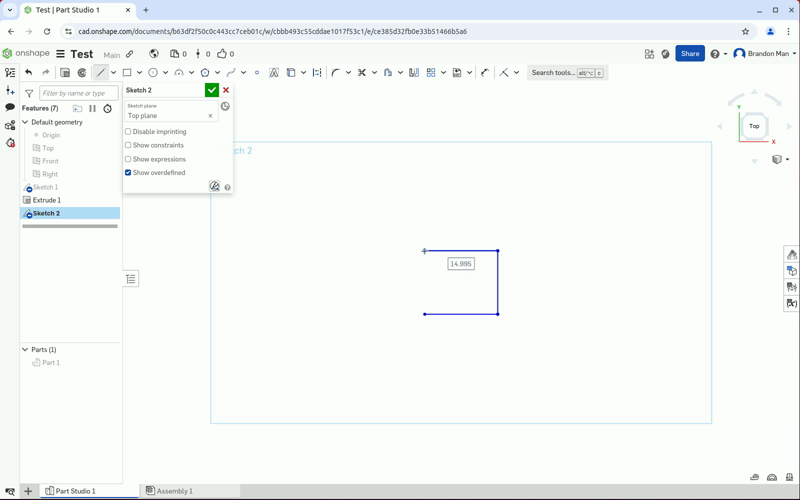
key_down(shift)
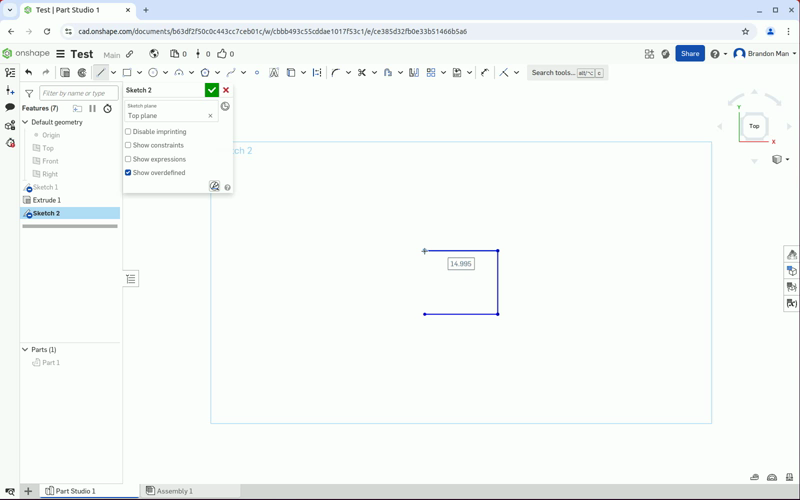
mouse_move(424, 314)
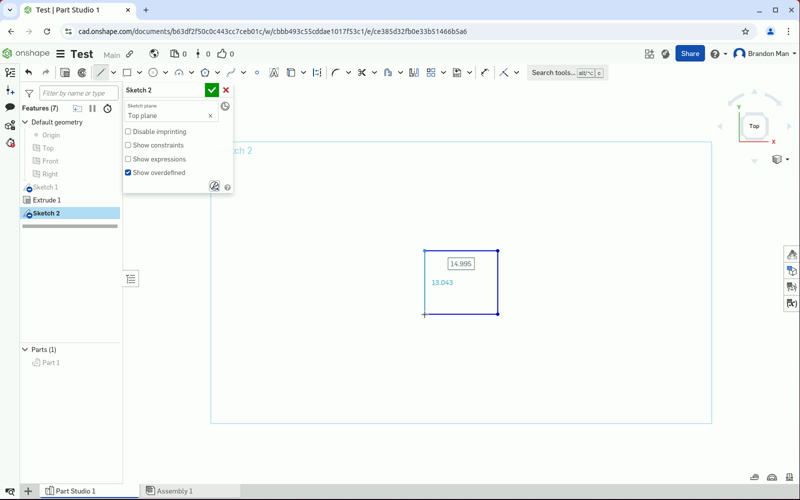
key_up(shift)
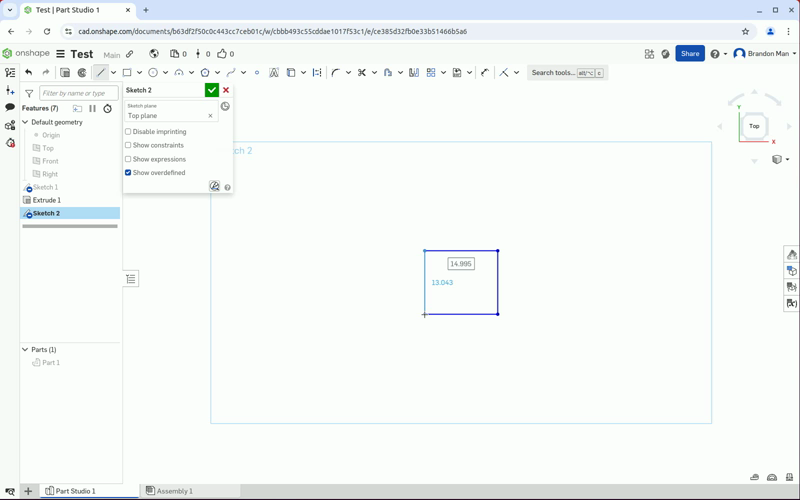
click(424, 314)
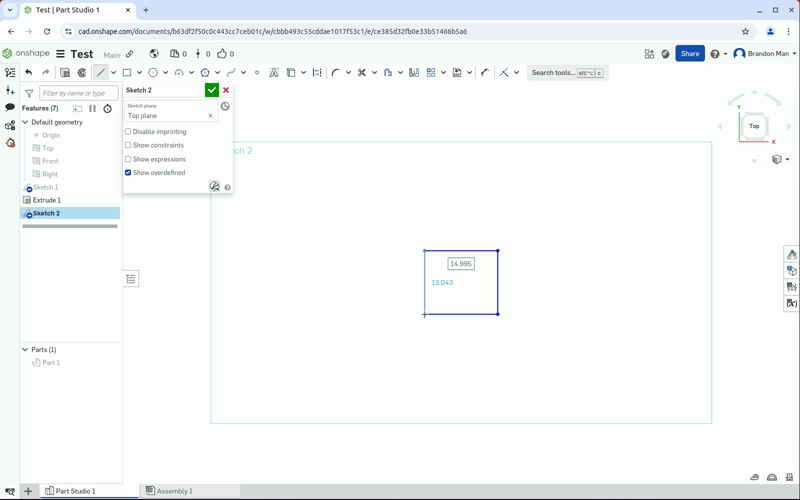
key(esc)
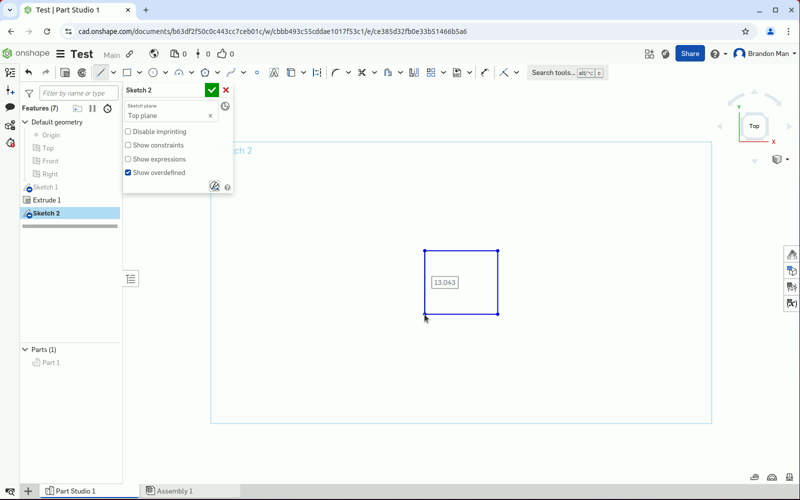
key(l)
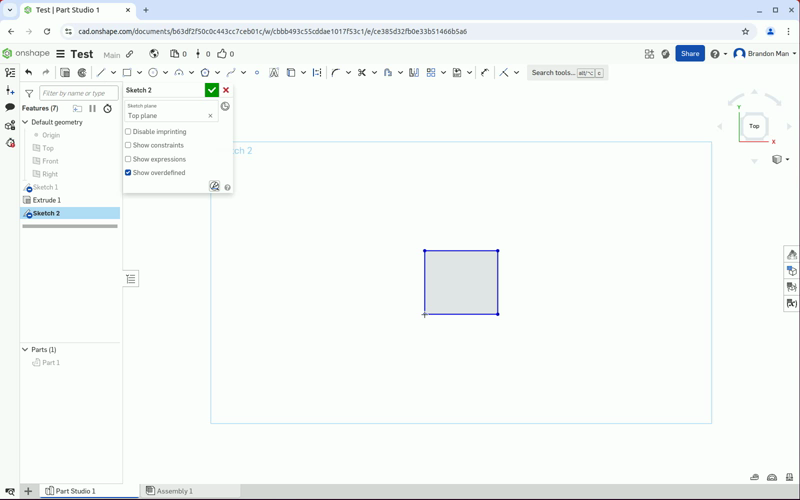
key_down(shift)
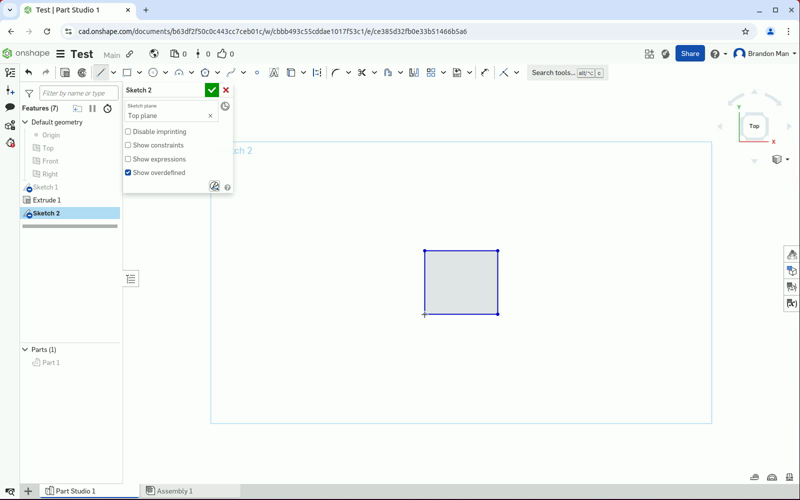
mouse_move(447, 296)
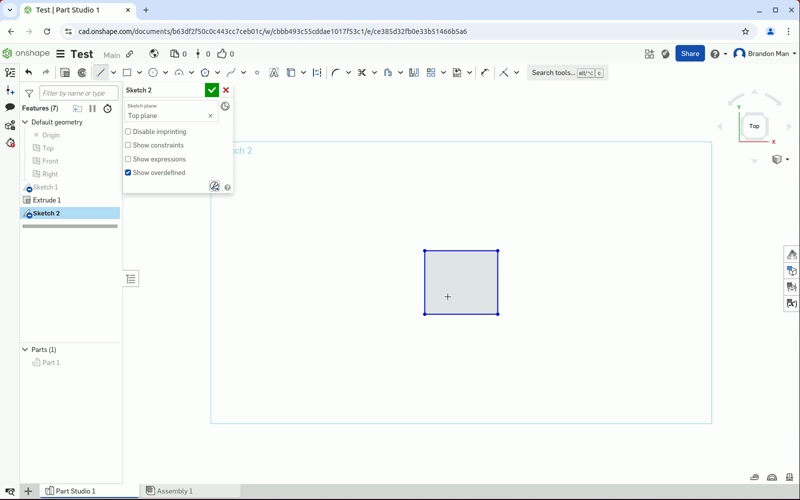
click(447, 296)
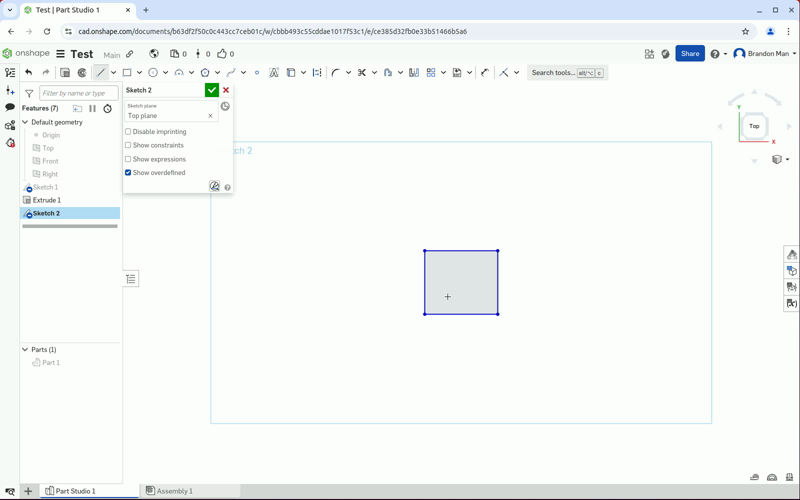
key_up(shift)
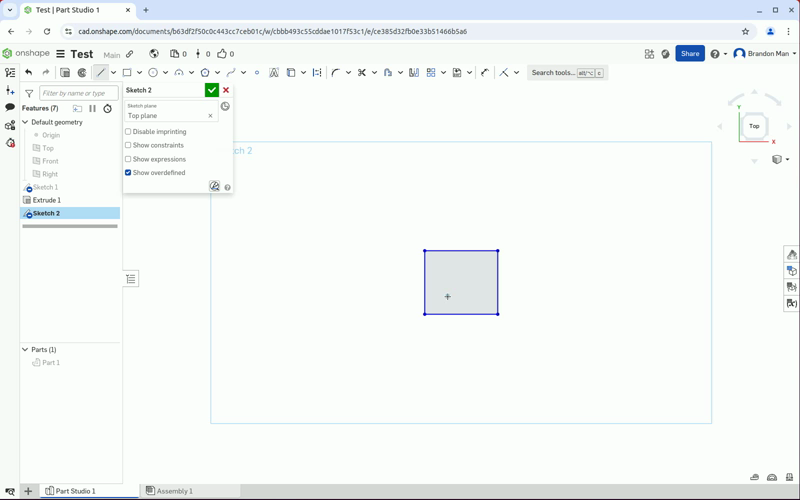
key_down(shift)
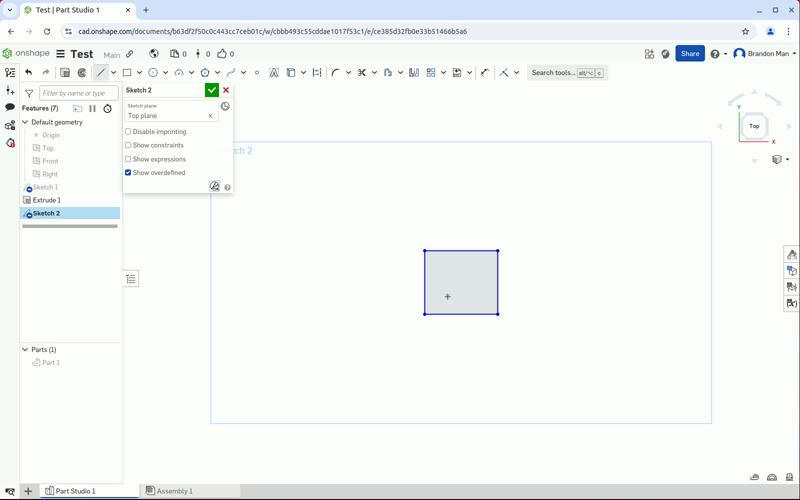
mouse_move(477, 296)
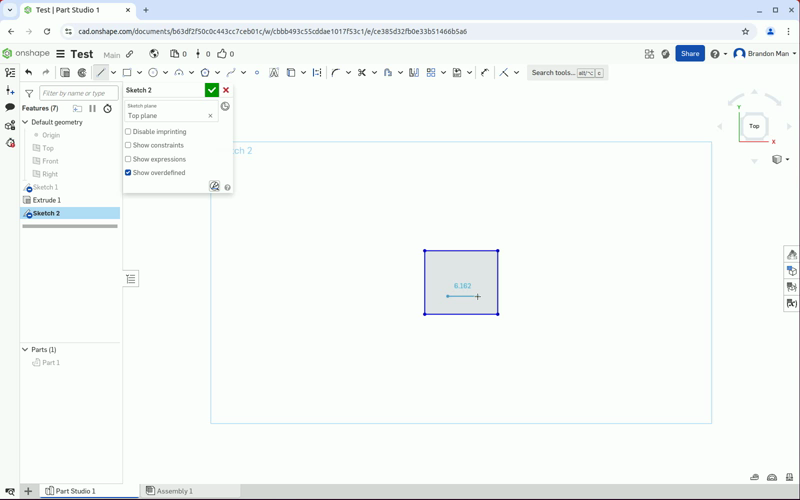
mouse_move(474, 296)
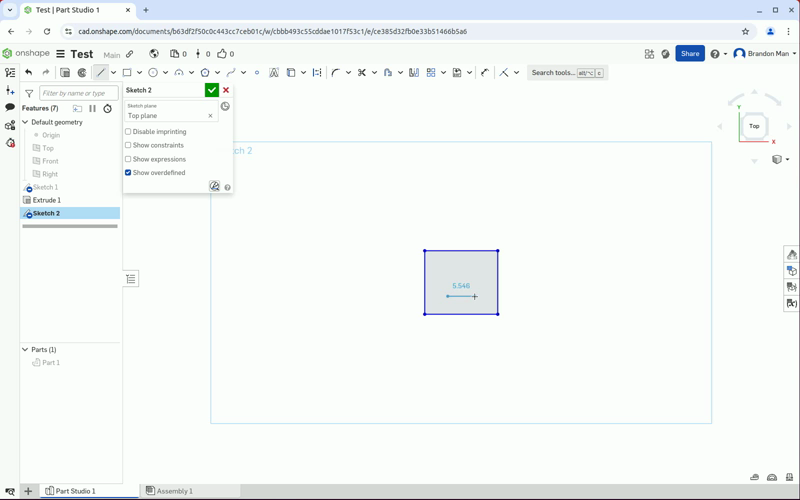
click(474, 296)
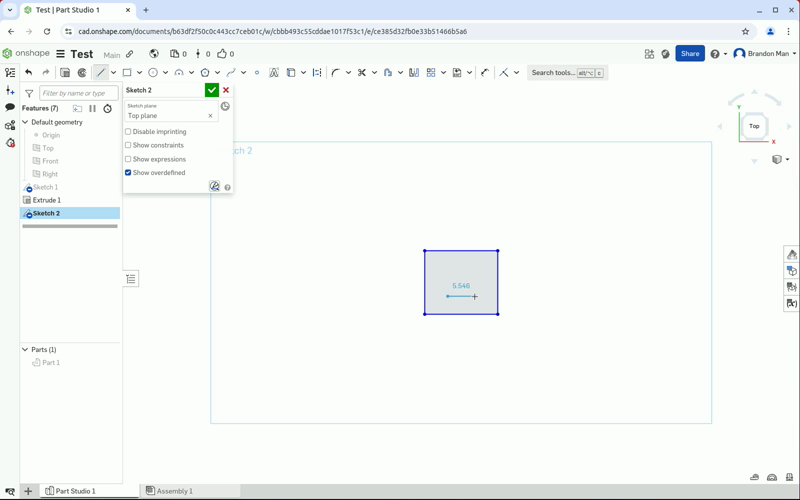
key_up(shift)
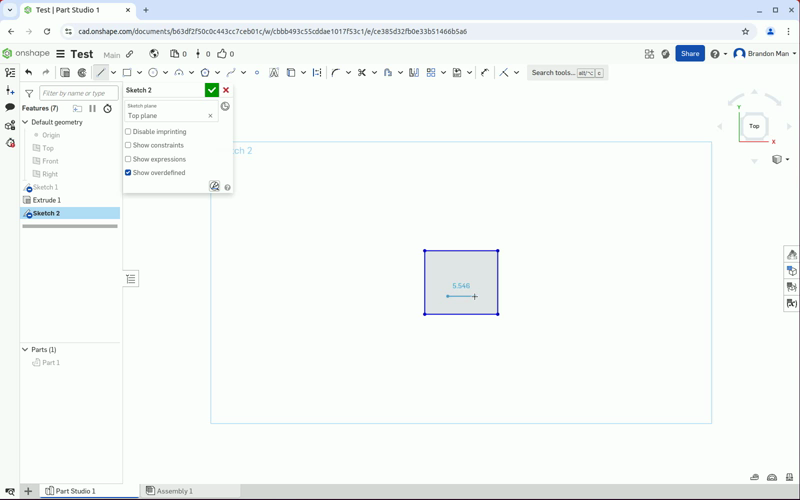
key(esc)
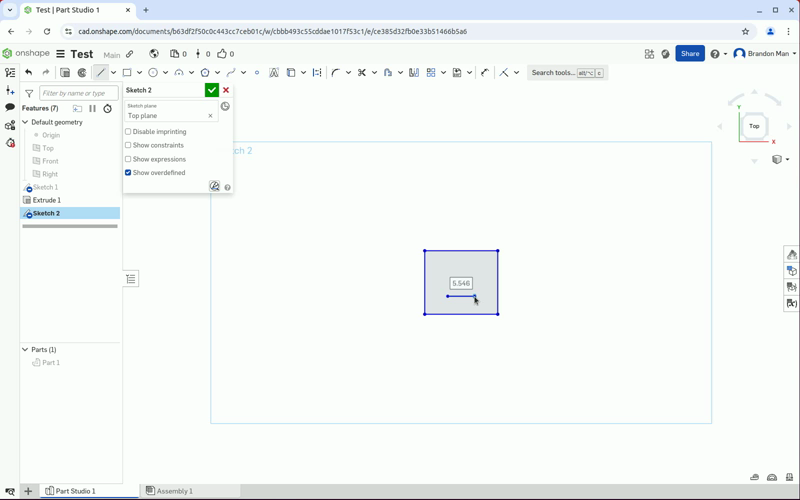
key(a)
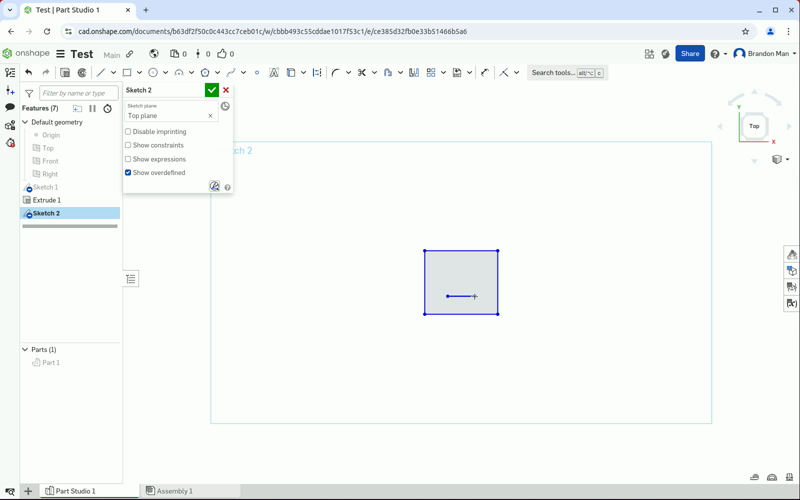
mouse_move(474, 296)
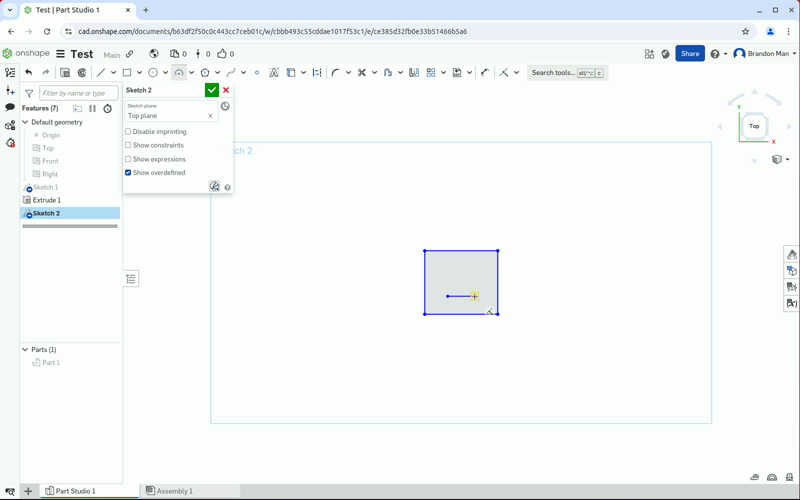
click(474, 296)
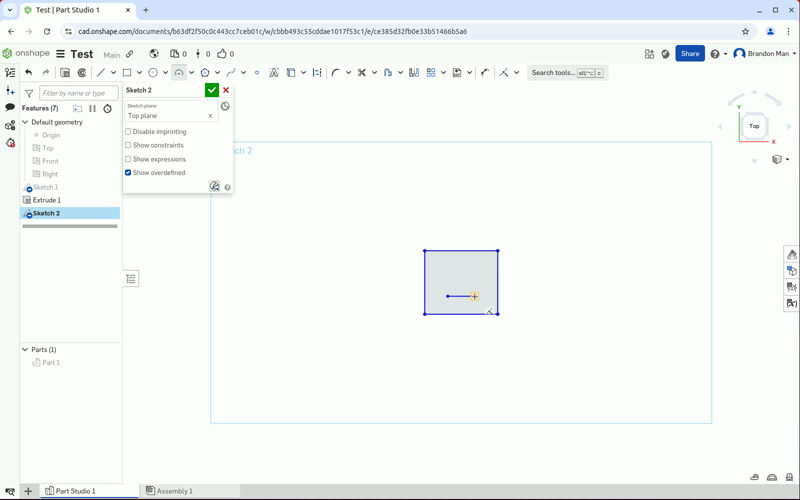
key_down(shift)
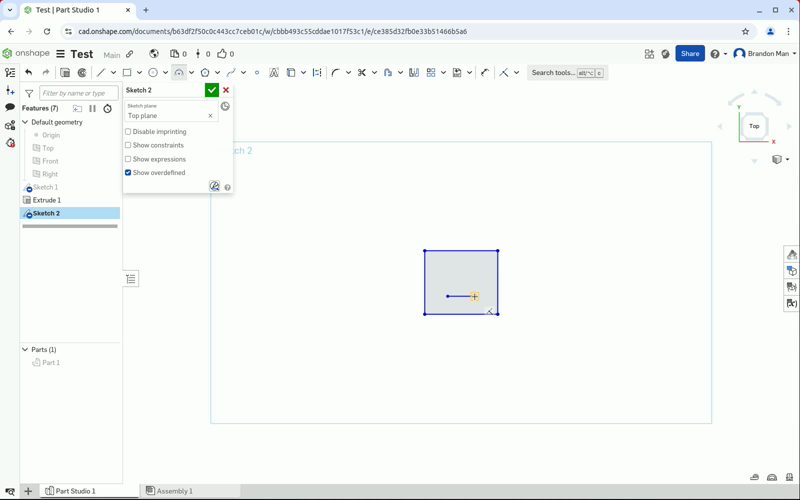
mouse_move(474, 269)
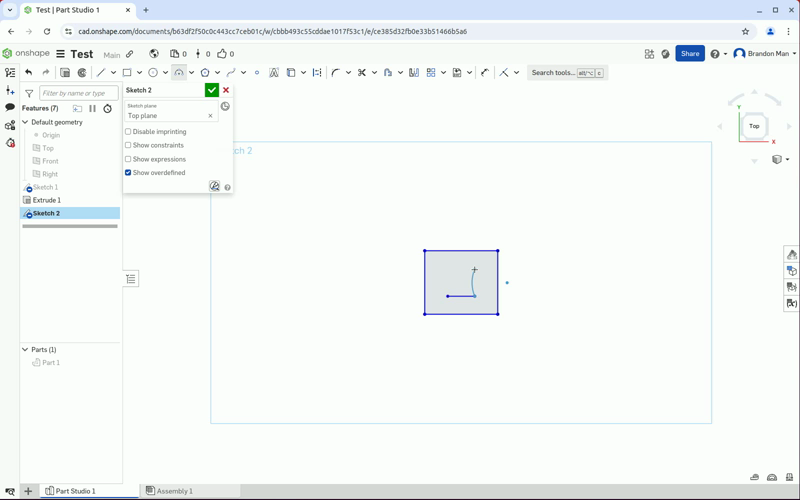
click(474, 269)
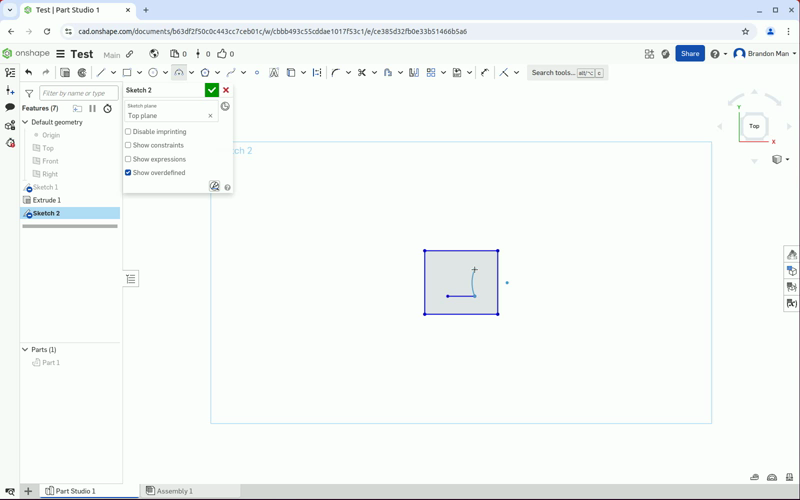
mouse_move(487, 282)
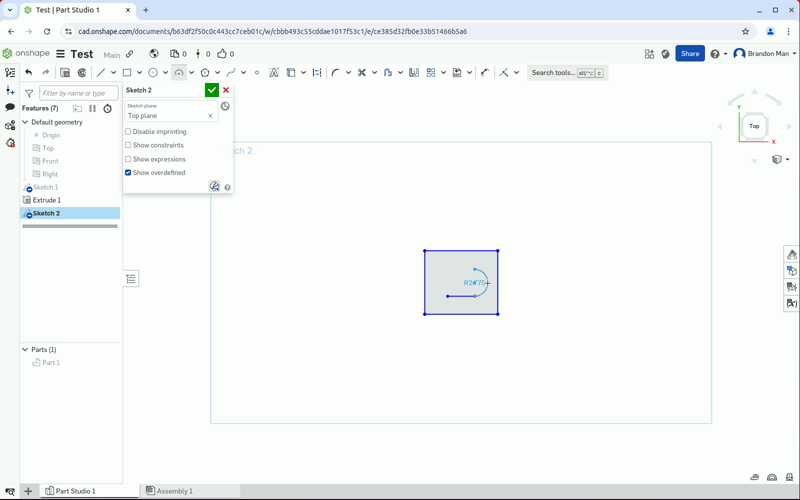
click(487, 282)
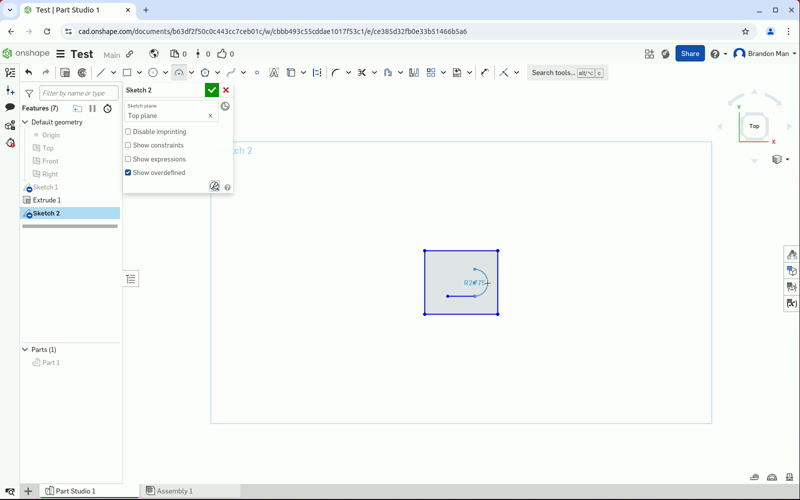
key_up(shift)
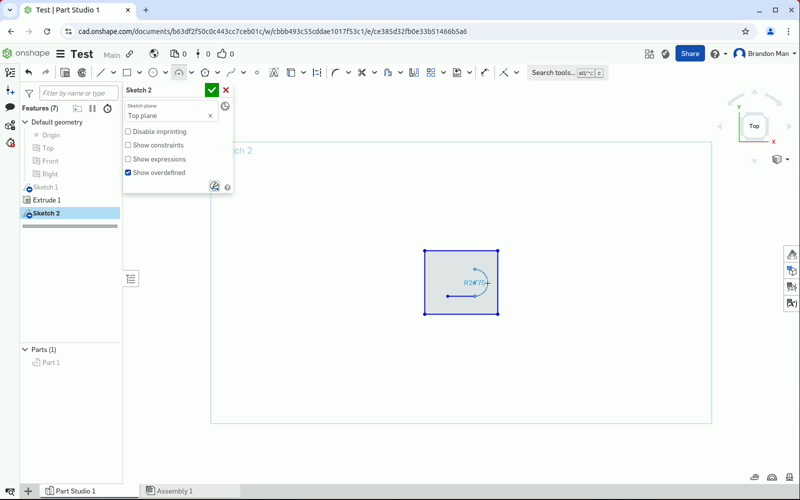
key(esc)
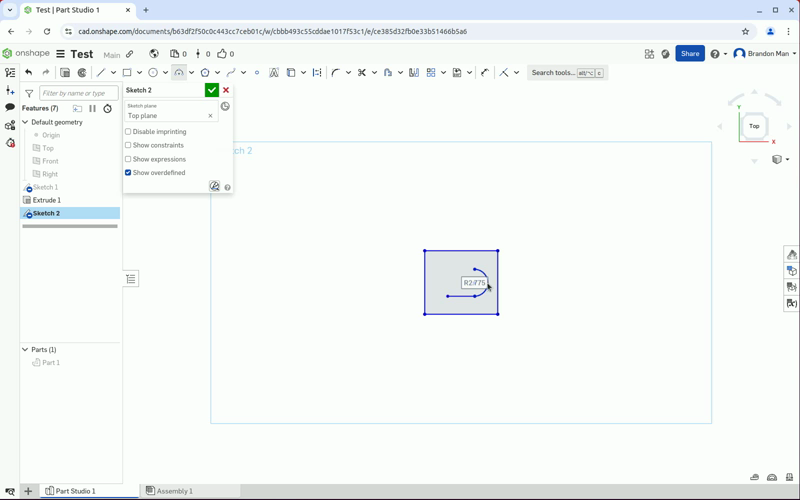
key(l)
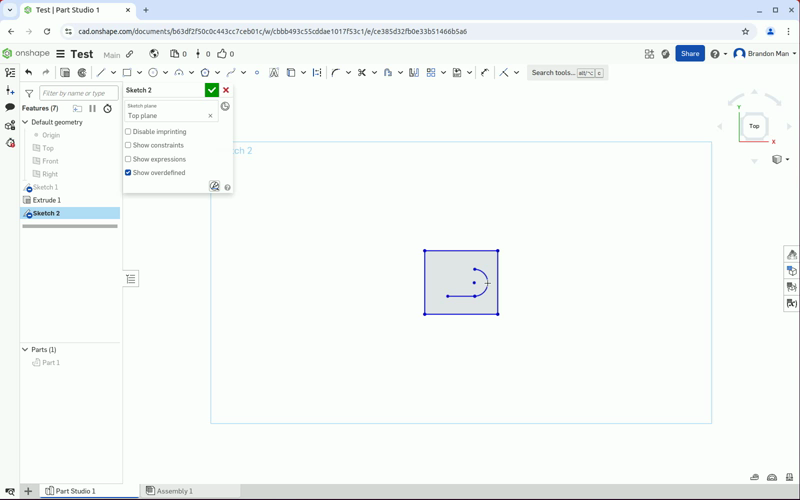
mouse_move(474, 269)
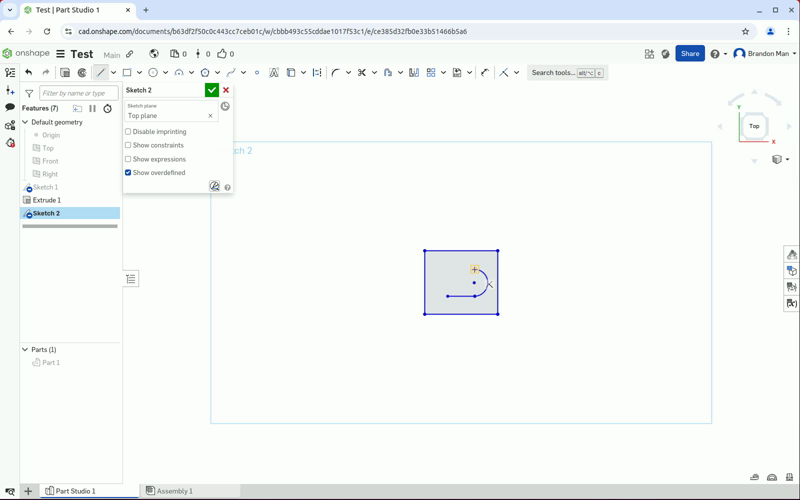
click(474, 269)
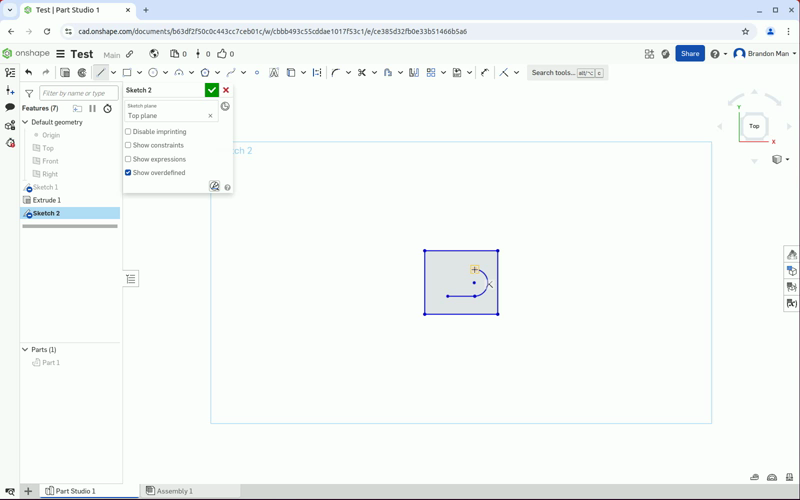
key_down(shift)
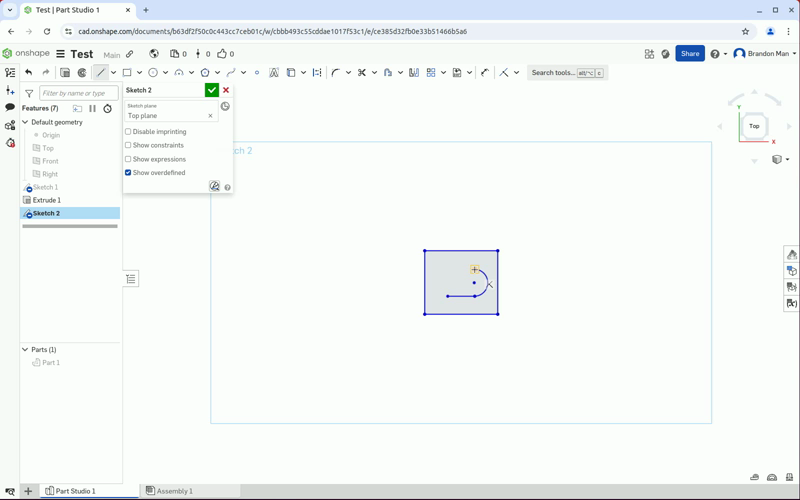
mouse_move(504, 269)
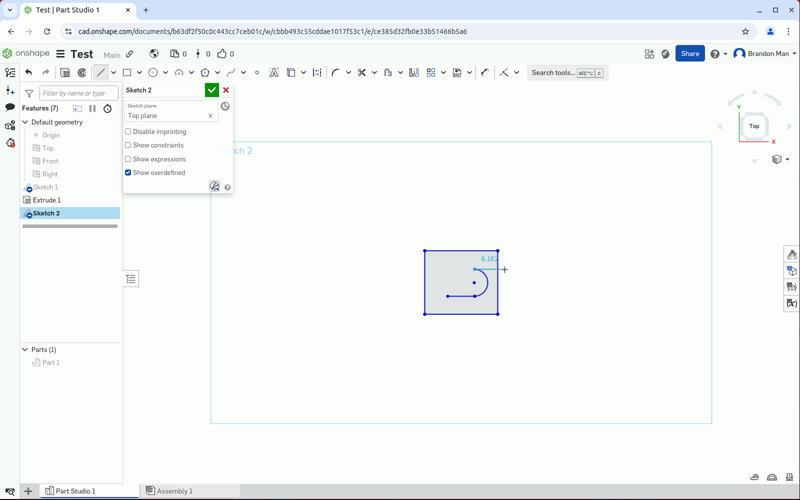
mouse_move(447, 269)
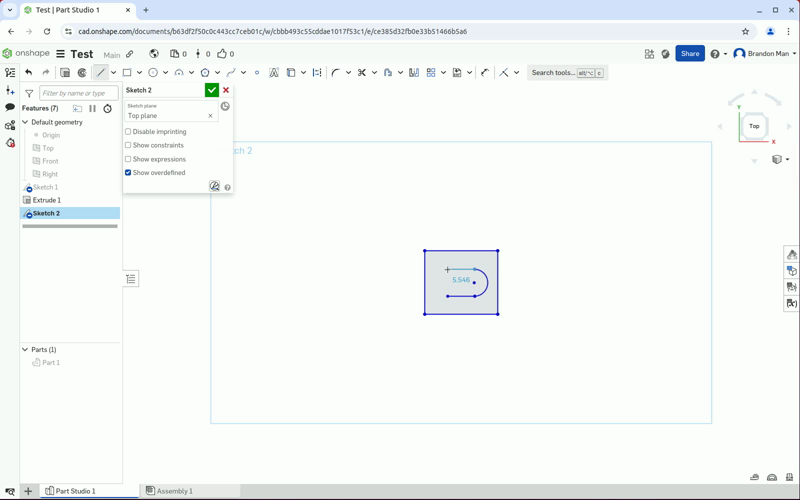
click(447, 269)
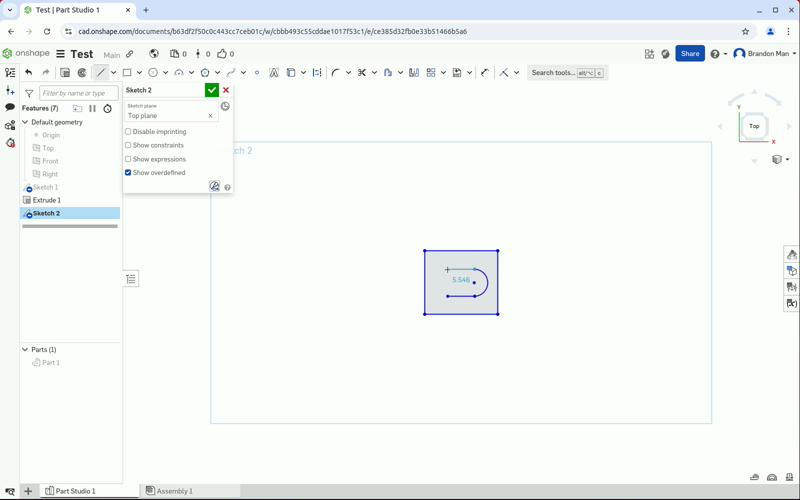
key_up(shift)
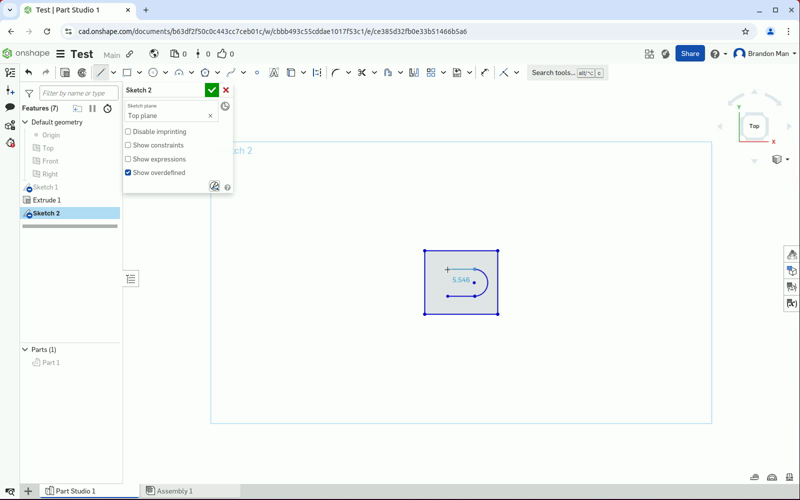
key(esc)
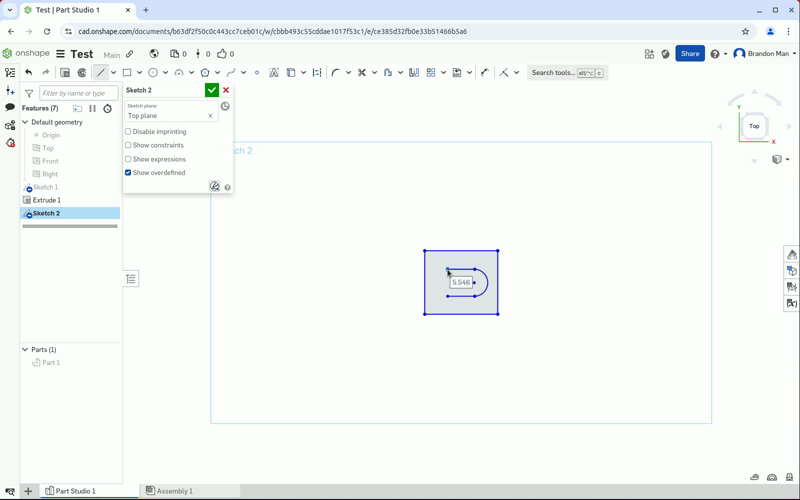
key(a)
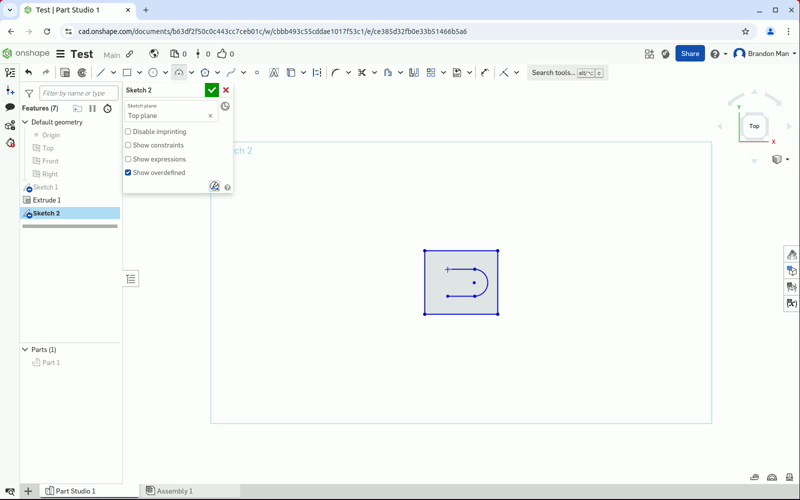
mouse_move(447, 269)
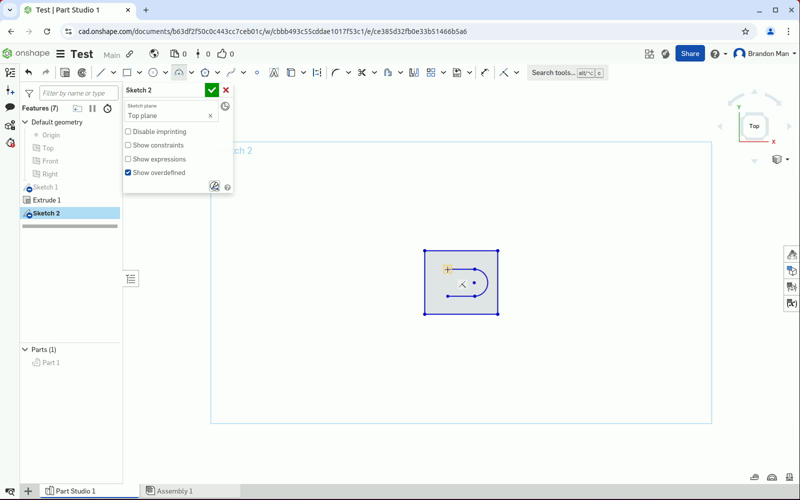
click(447, 269)
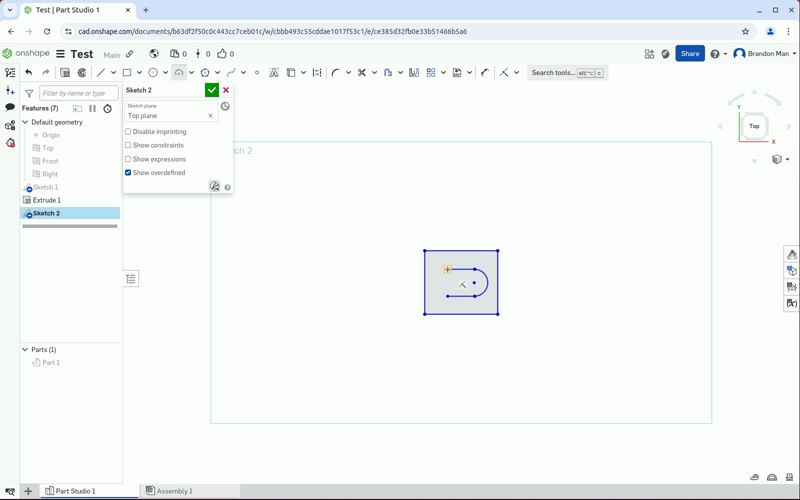
mouse_move(447, 296)
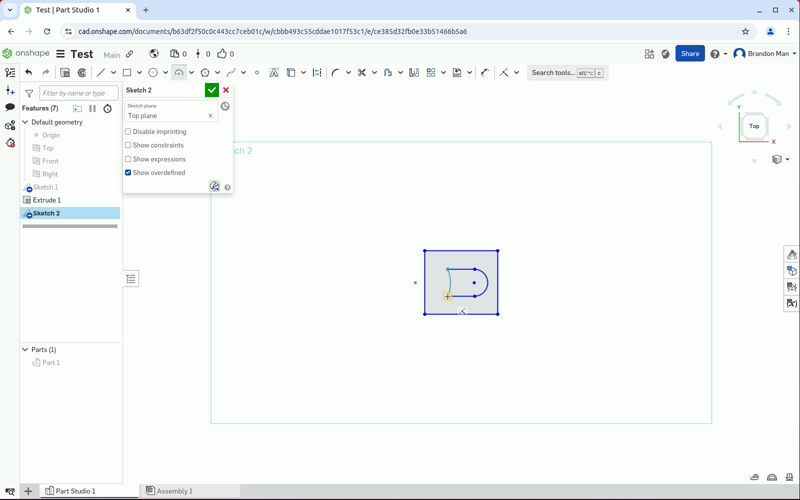
click(447, 296)
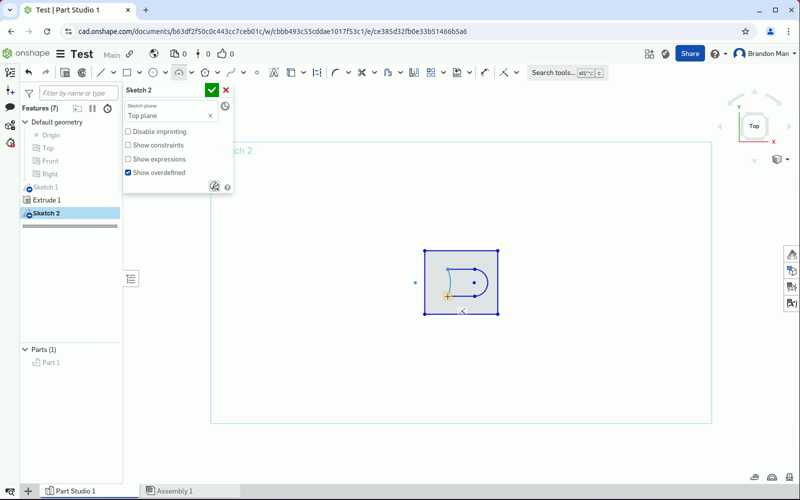
key_down(shift)
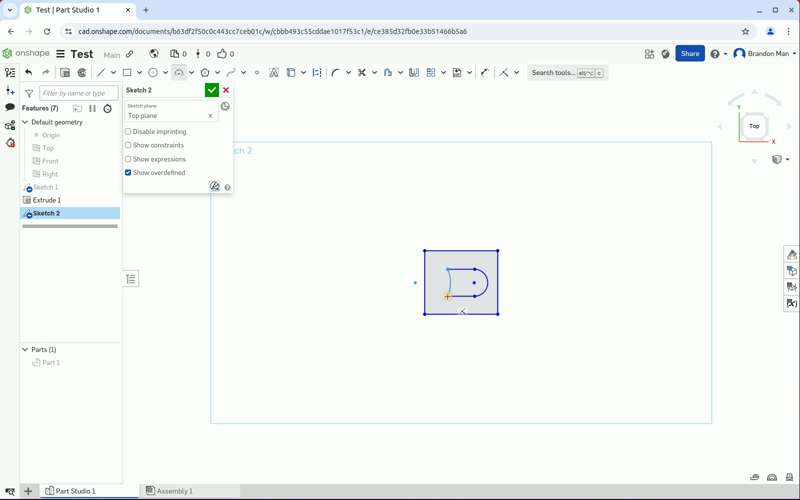
mouse_move(434, 282)
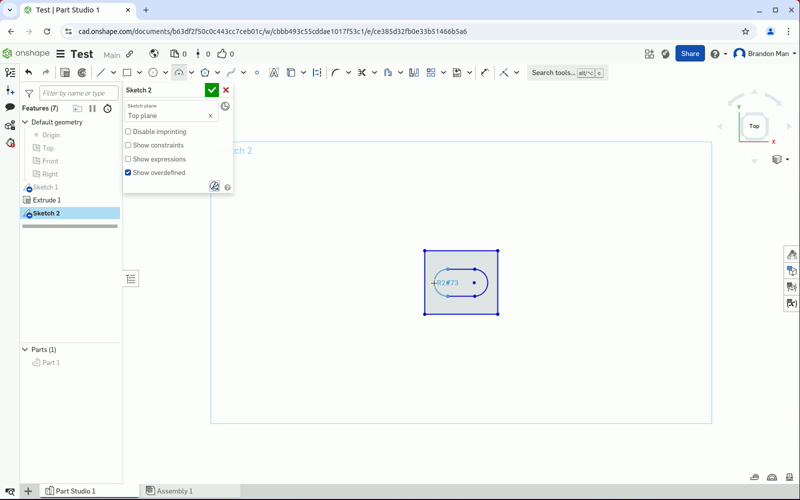
click(434, 282)
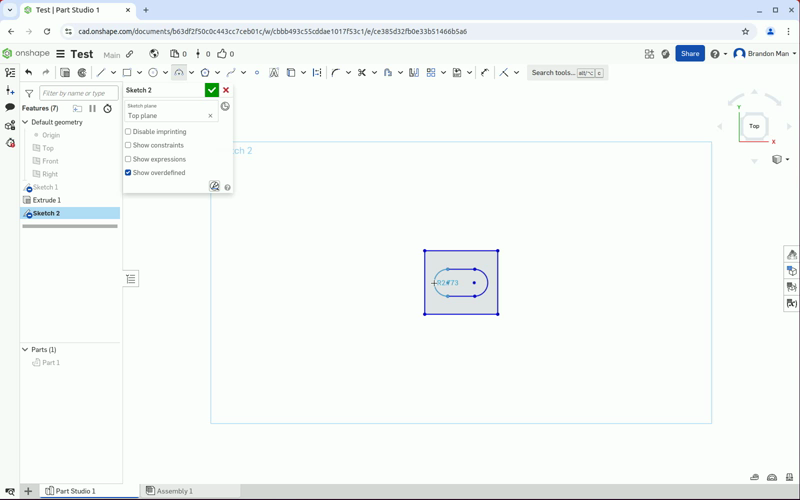
key_up(shift)
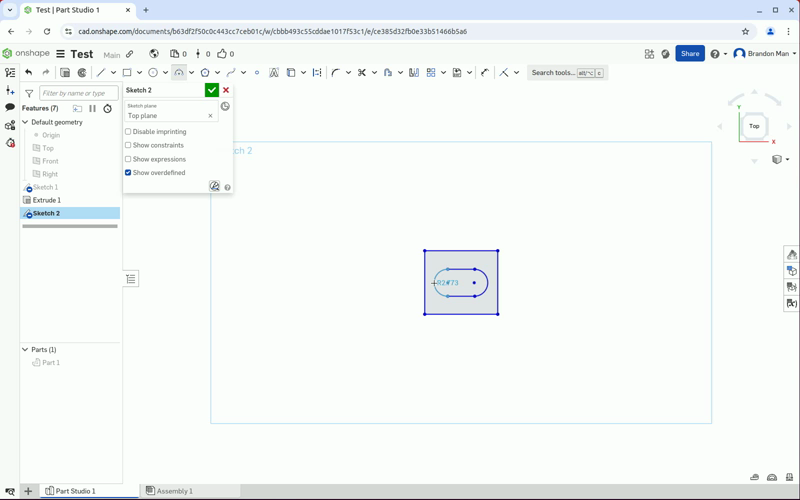
key(esc)
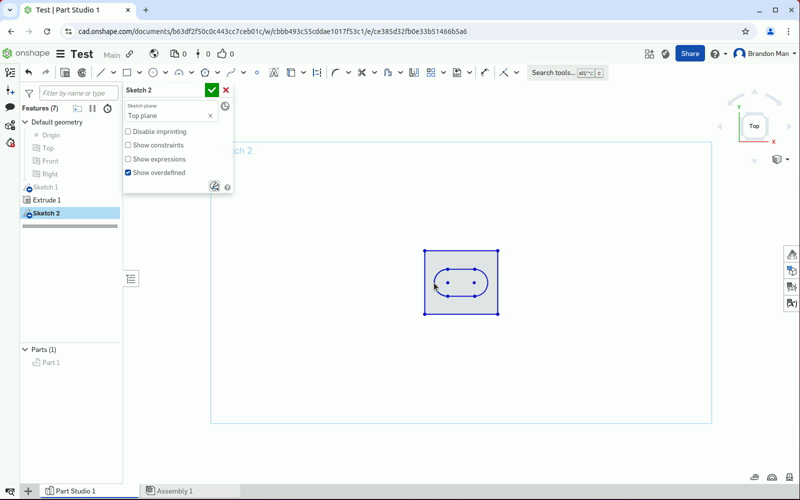
mouse_move(434, 253)
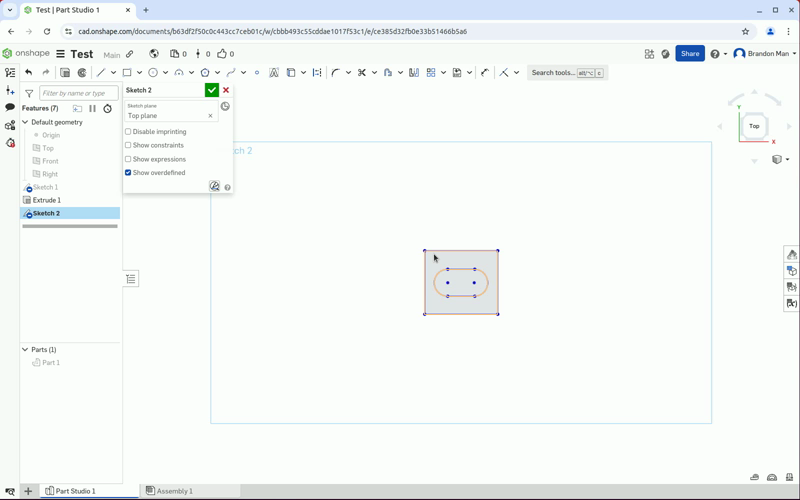
click(434, 253)
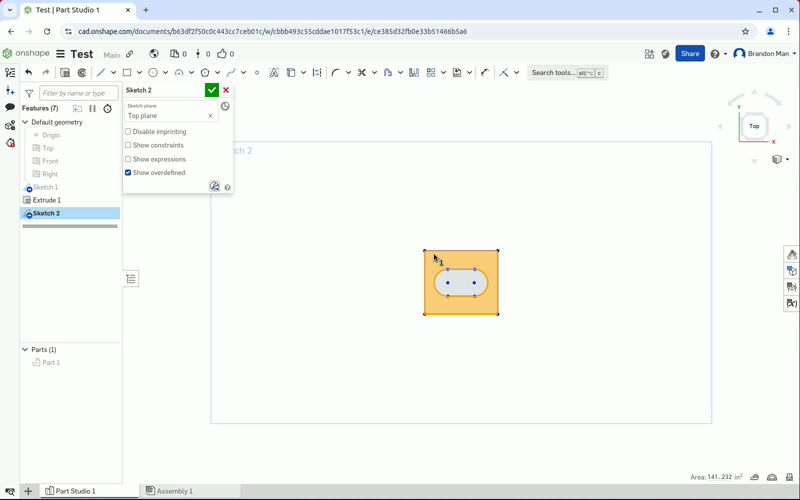
mouse_move(73, 352)
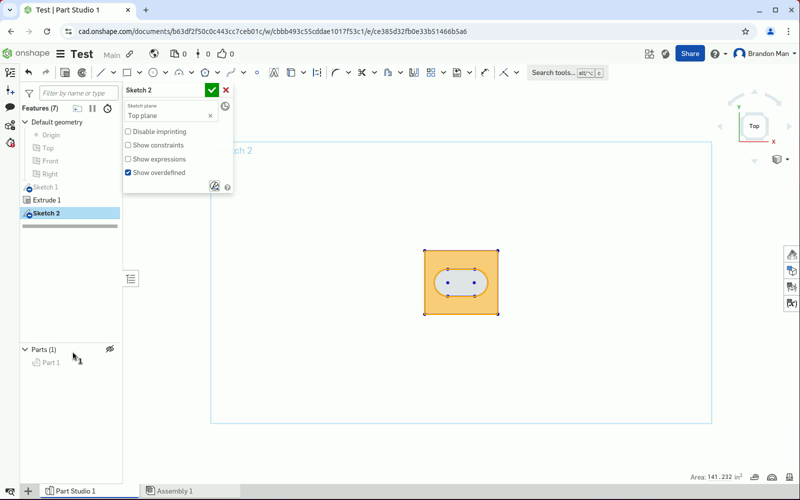
key(shift+y)
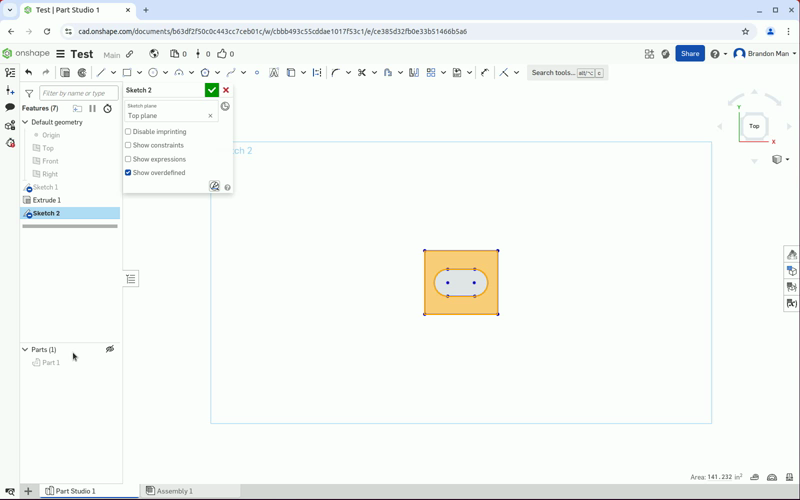
key(shift+e)
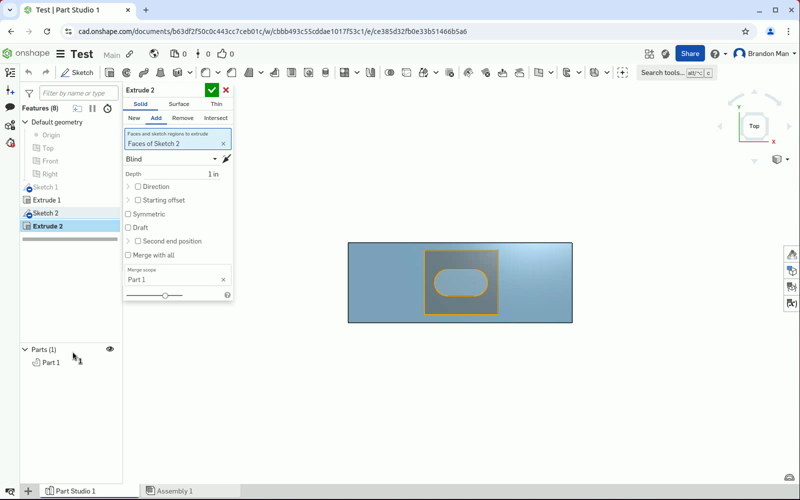
mouse_move(143, 106)
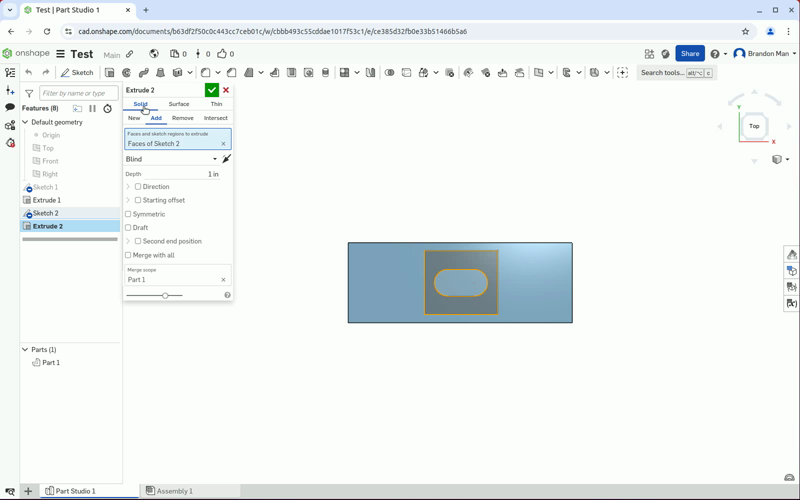
click(143, 106)
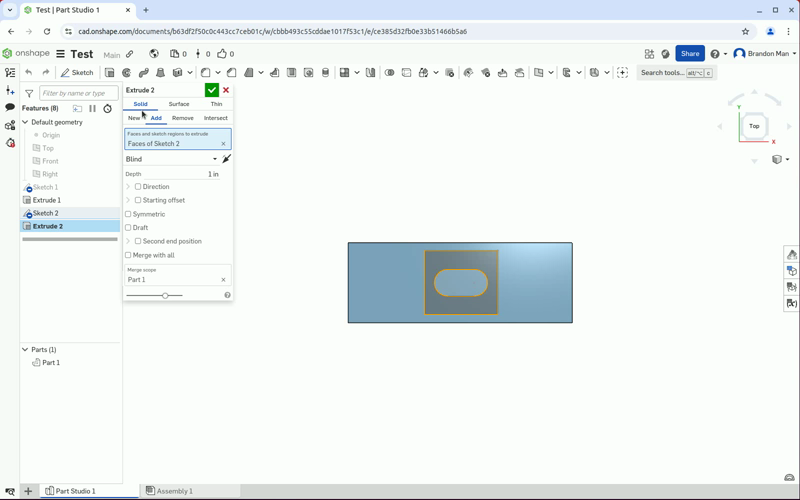
mouse_move(137, 120)
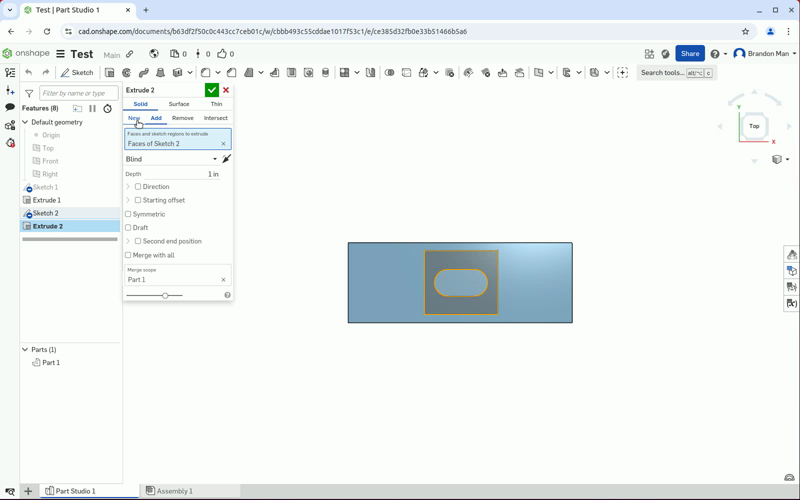
click(137, 120)
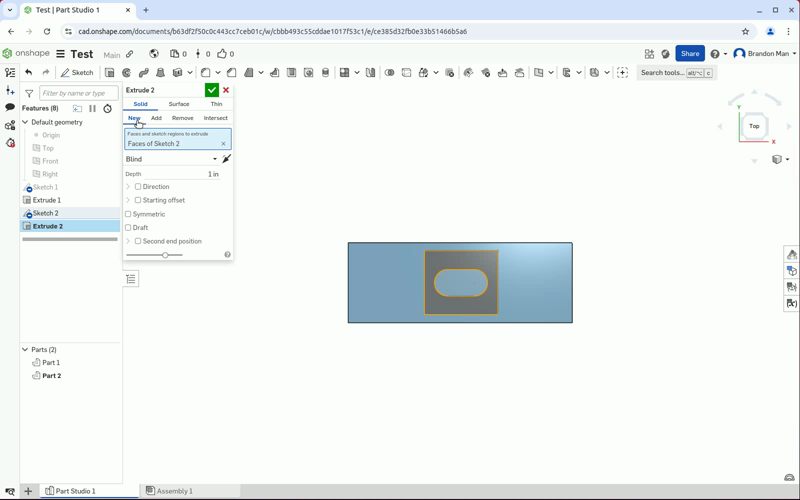
key(tab, 4)
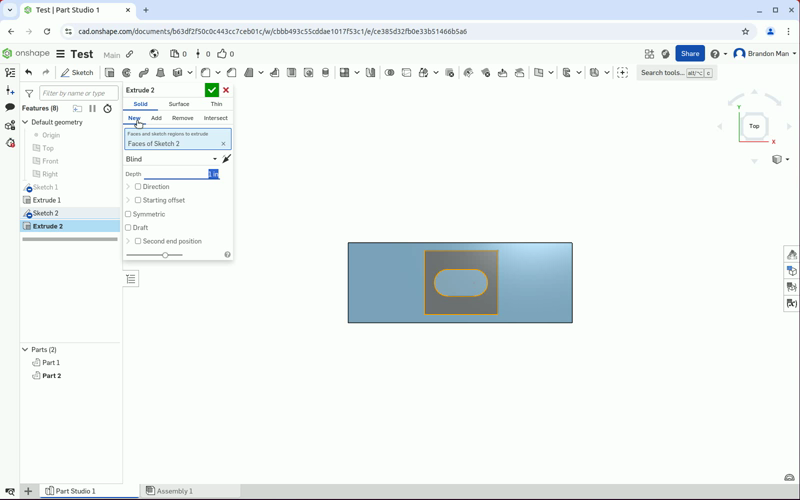
text(1.444)
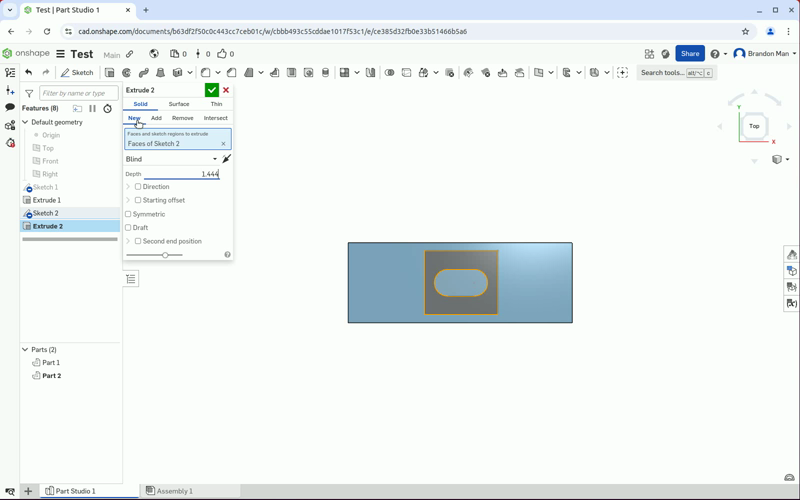
key(enter)
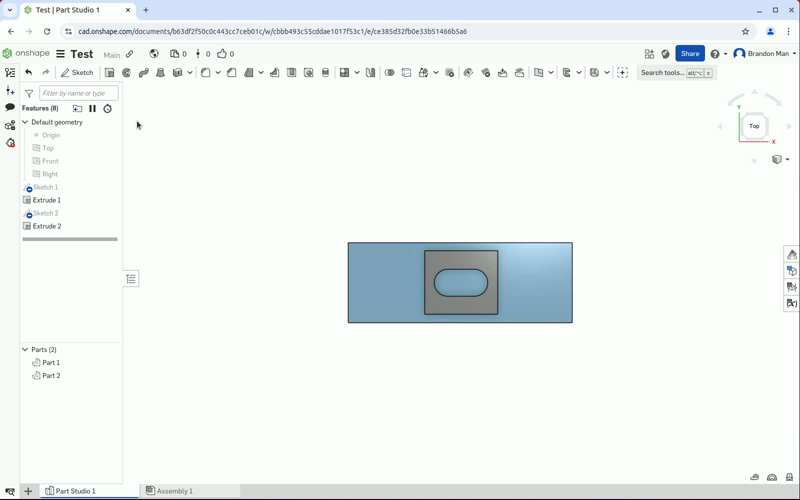
key(shift+h)
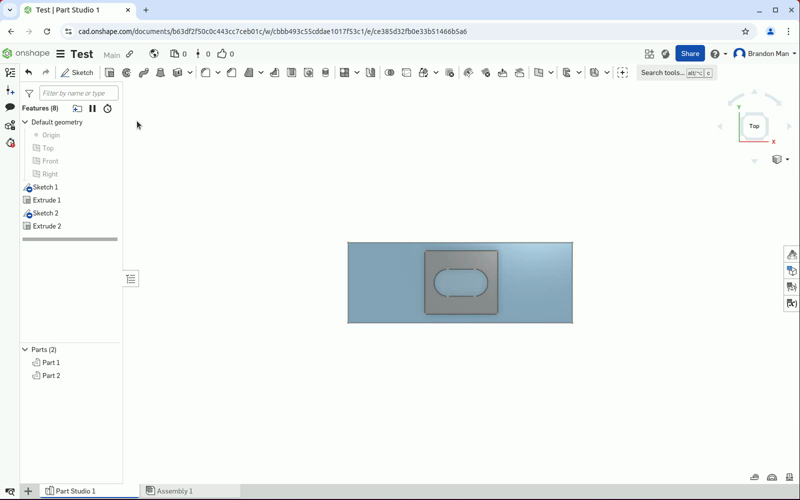
key(shift+h)
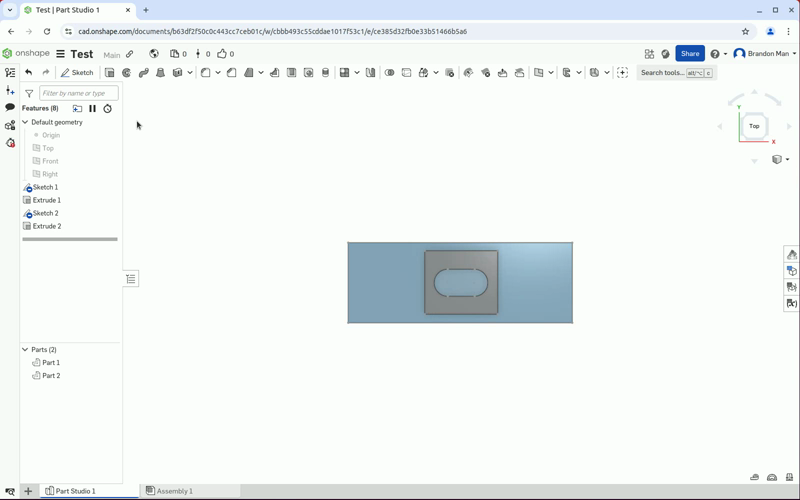
key(shift+7)
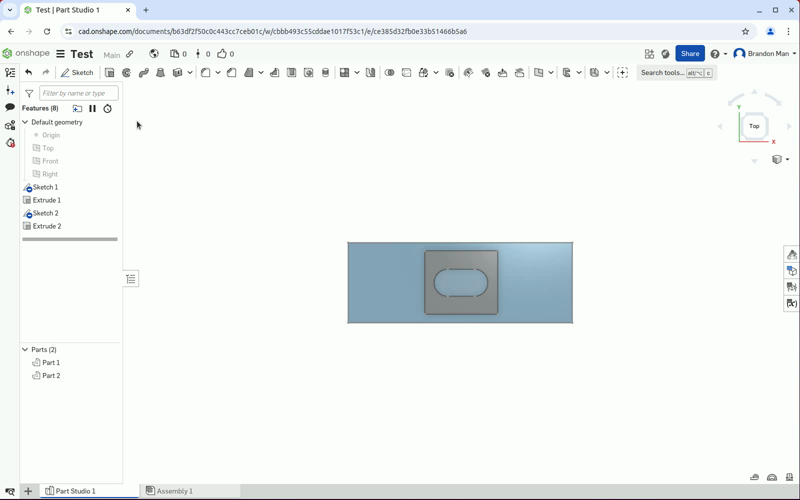
key(up, 3)
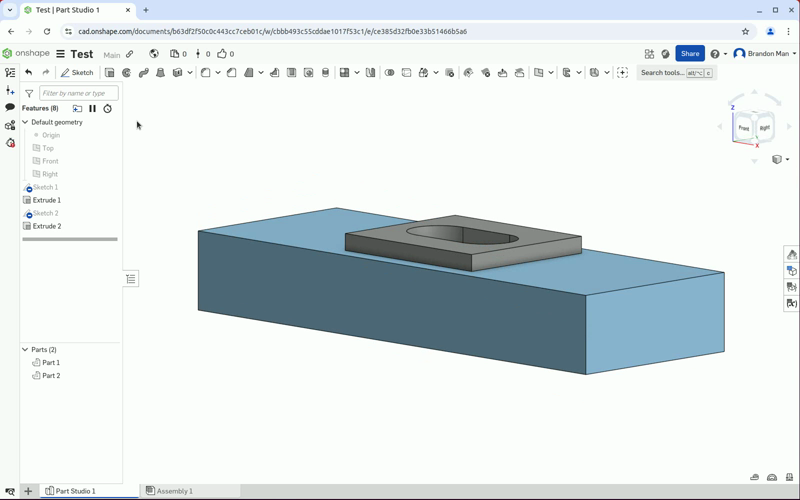
key(left, 3)
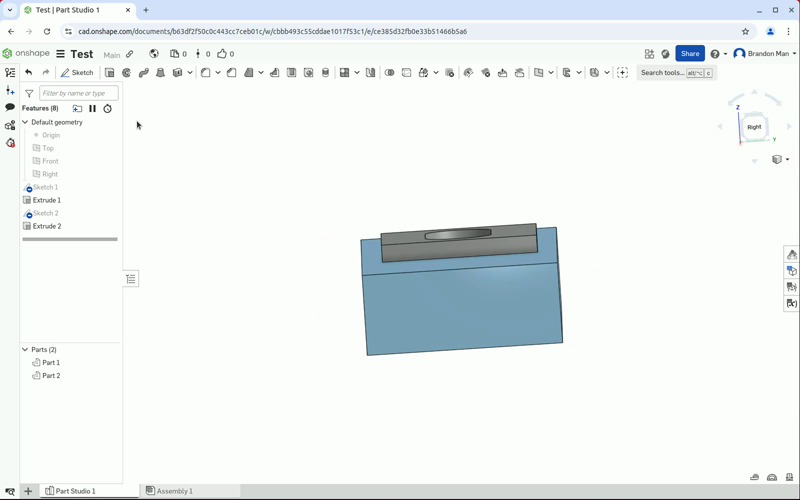
key(right, 3)
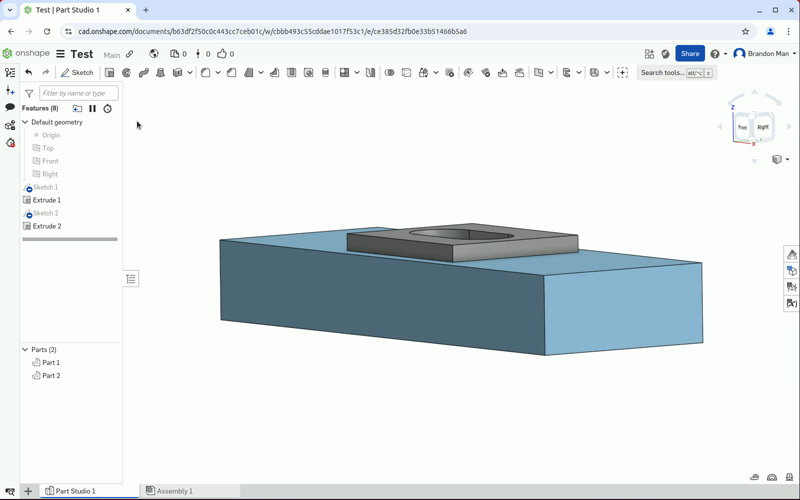
key(down, 3)
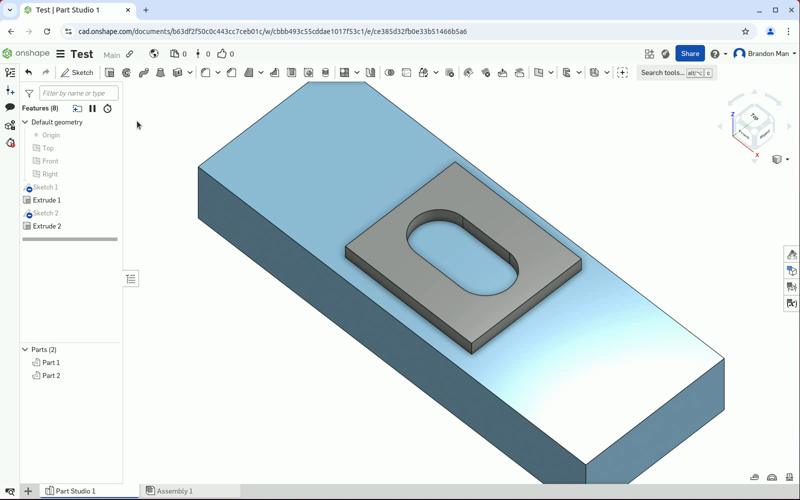
mouse_move(73, 189)
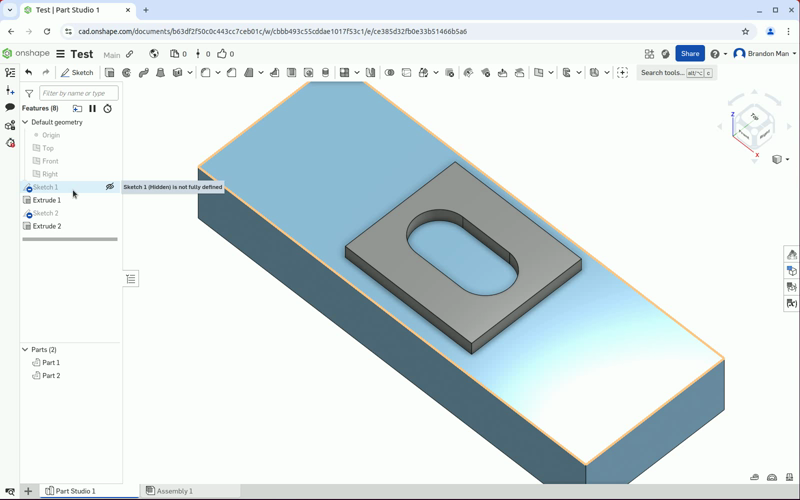
click(73, 189)